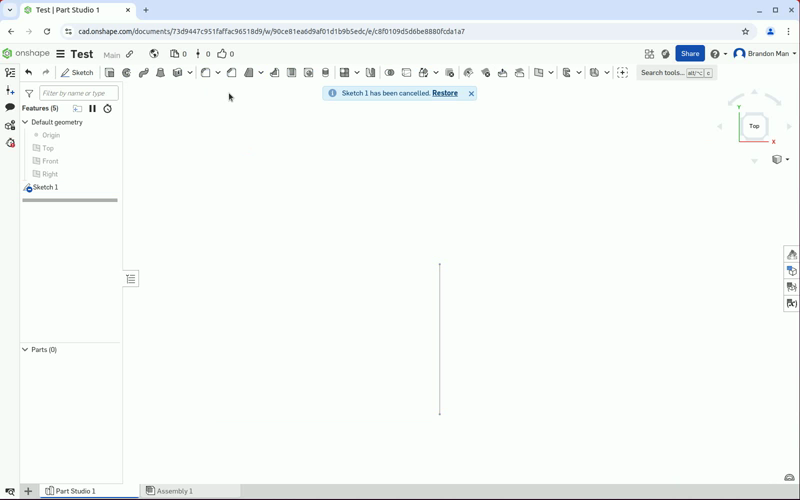
key(shift+h)
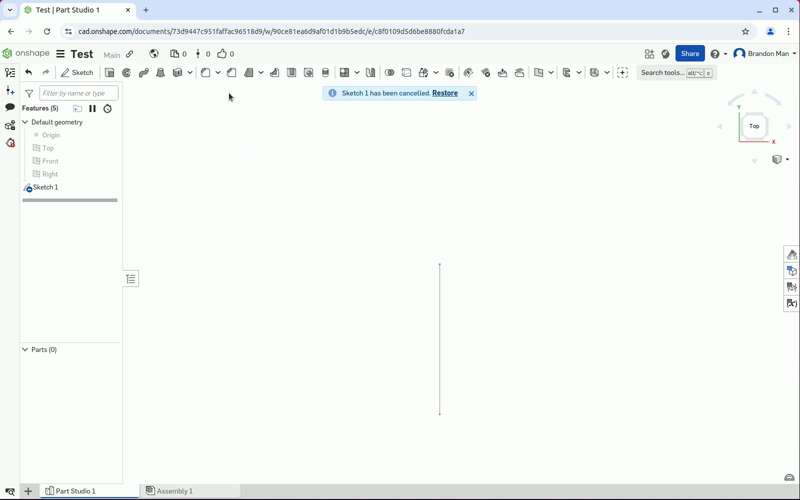
key(shift+s)
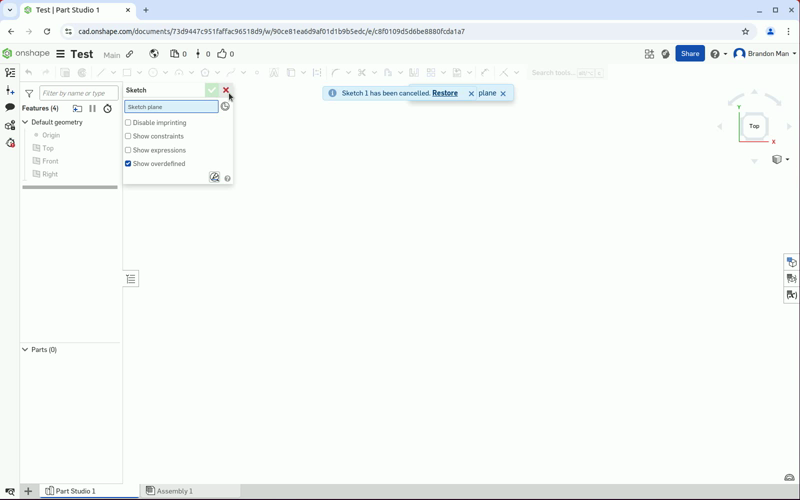
mouse_move(73, 150)
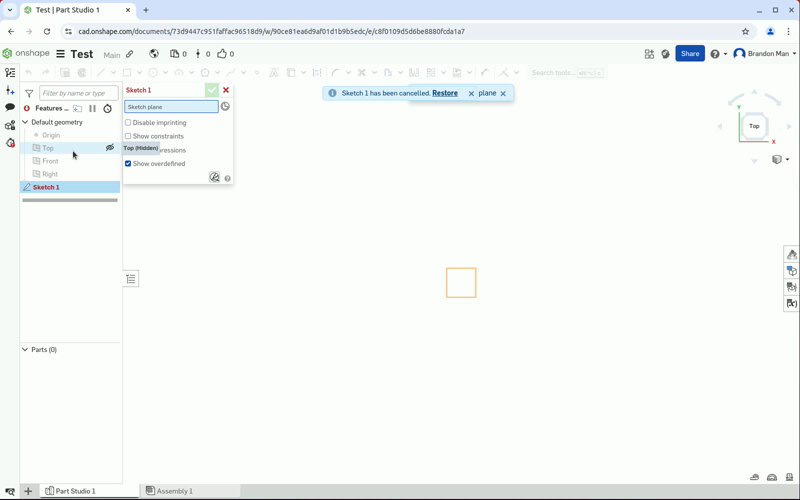
click(73, 150)
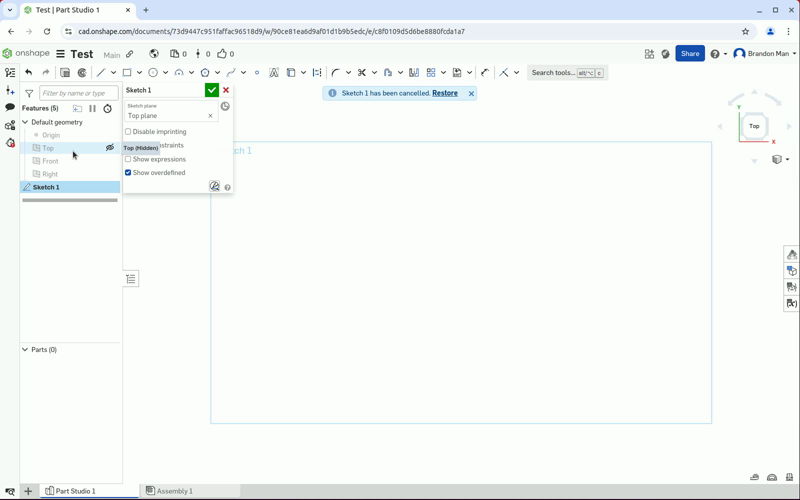
mouse_move(73, 352)
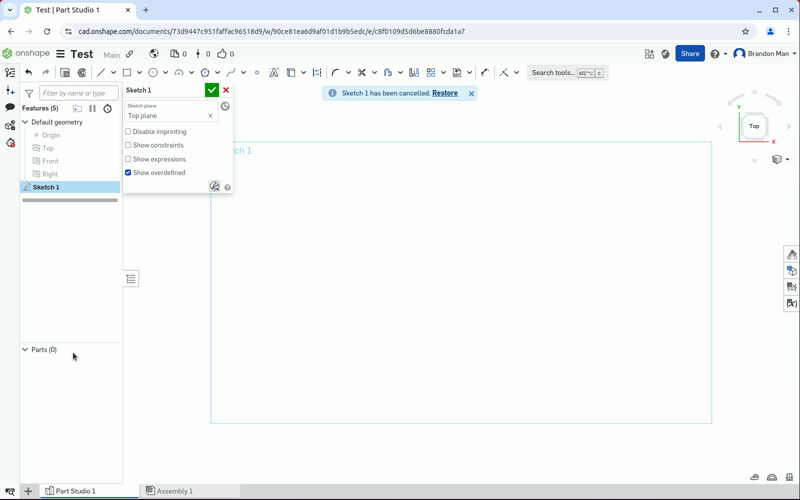
key(y)
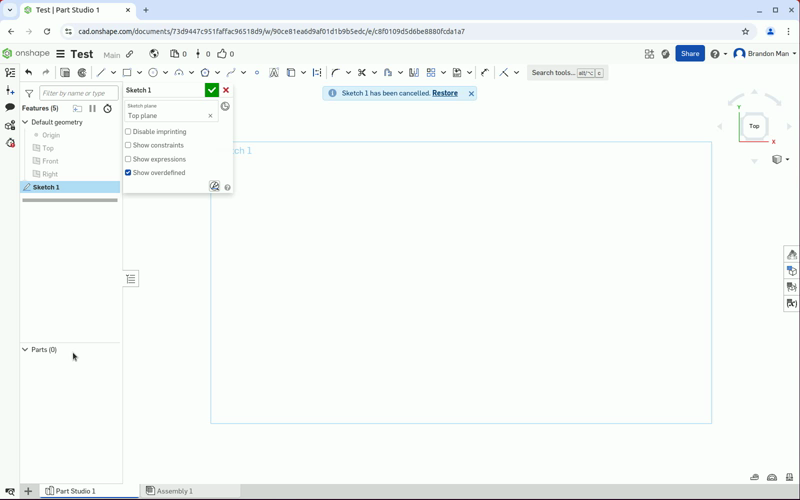
key(c)
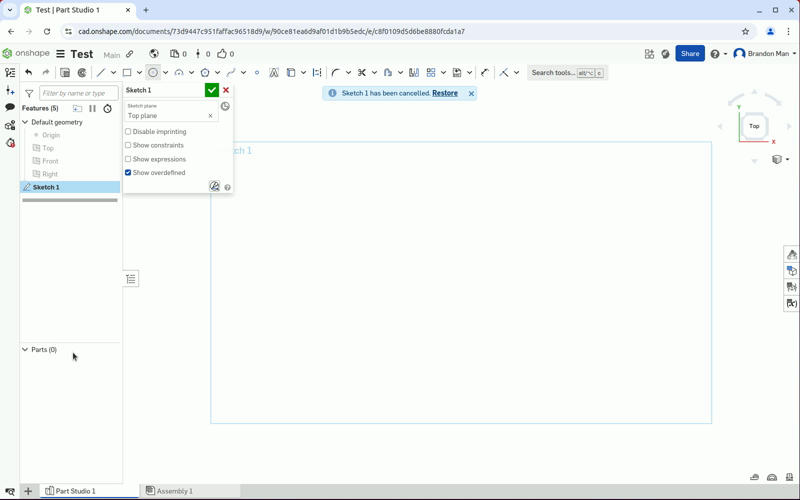
key_down(shift)
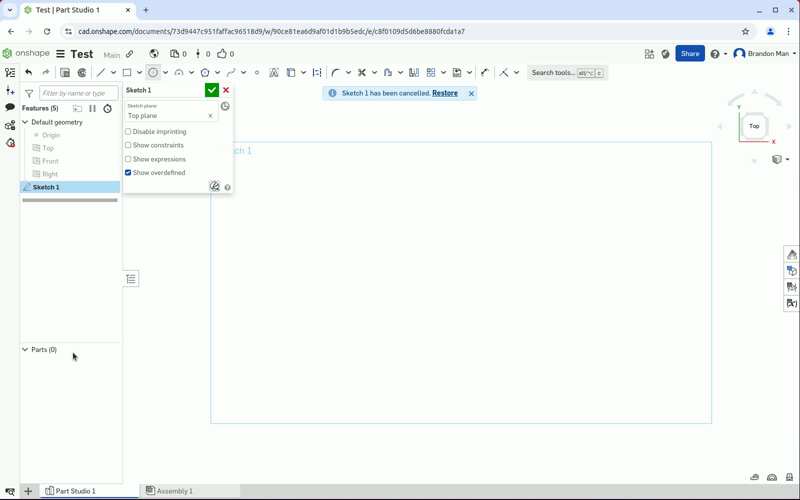
mouse_move(461, 282)
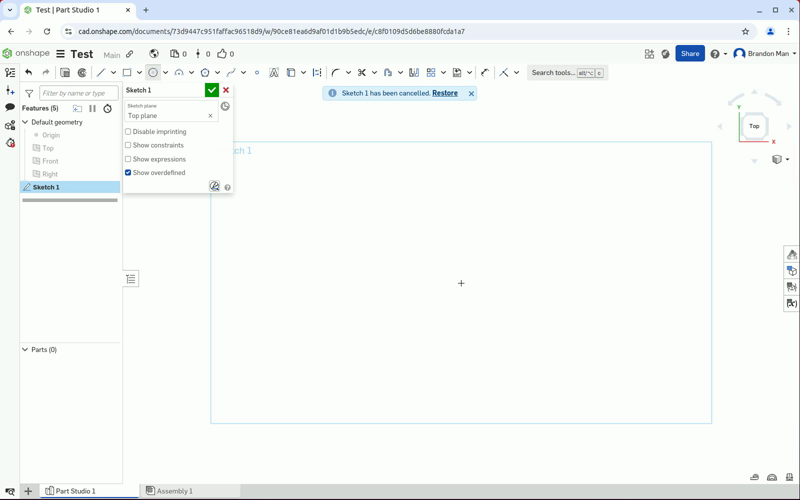
click(461, 282)
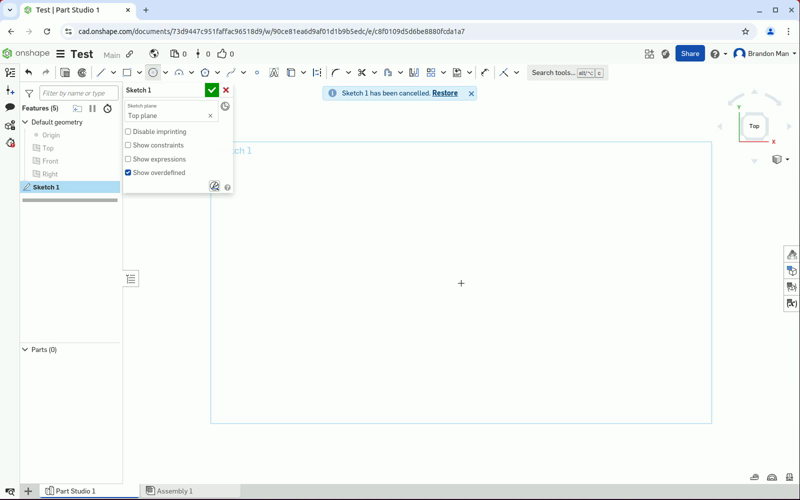
key_up(shift)
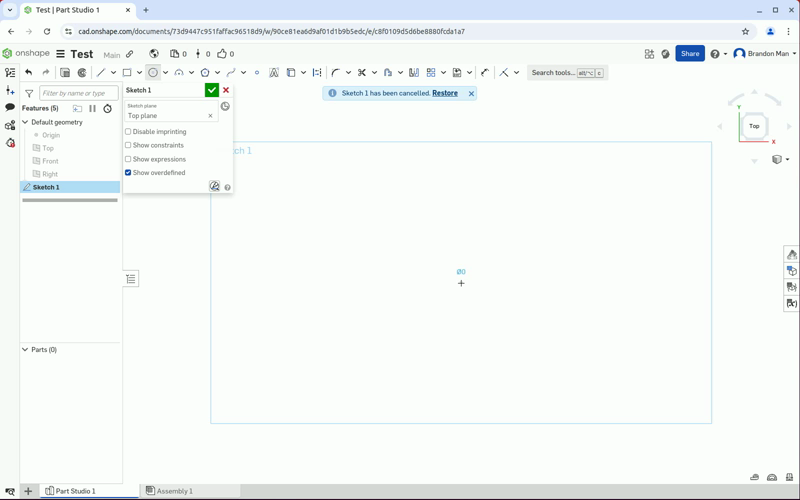
mouse_move(467, 282)
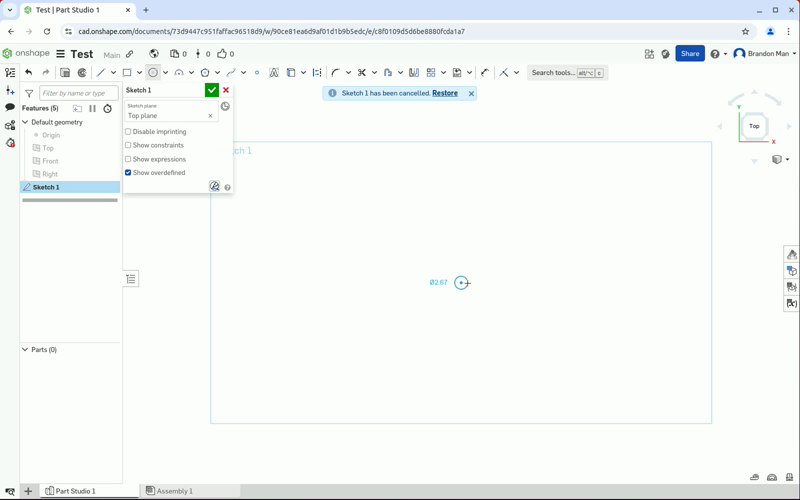
click(467, 282)
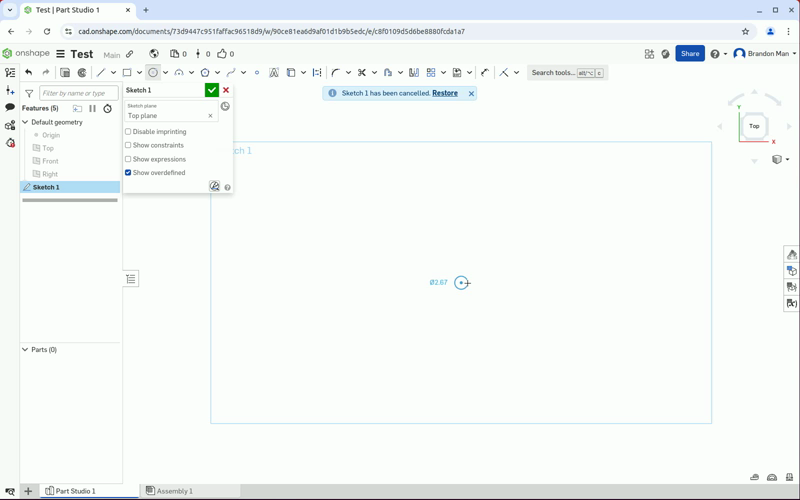
key(esc)
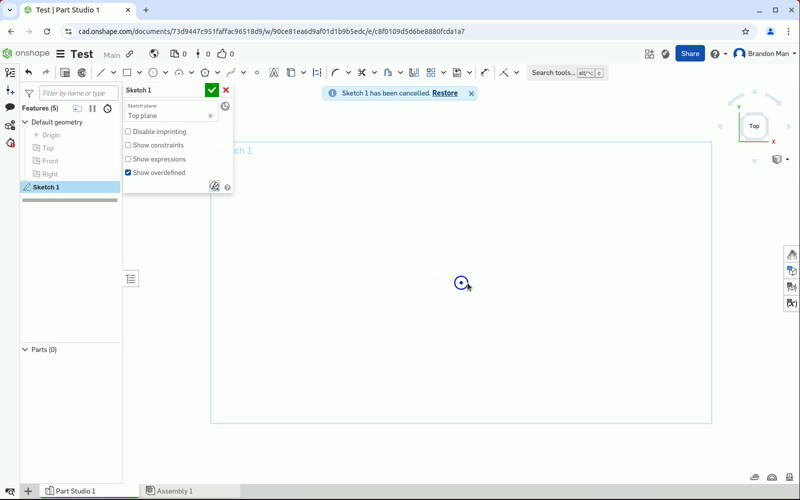
mouse_move(463, 288)
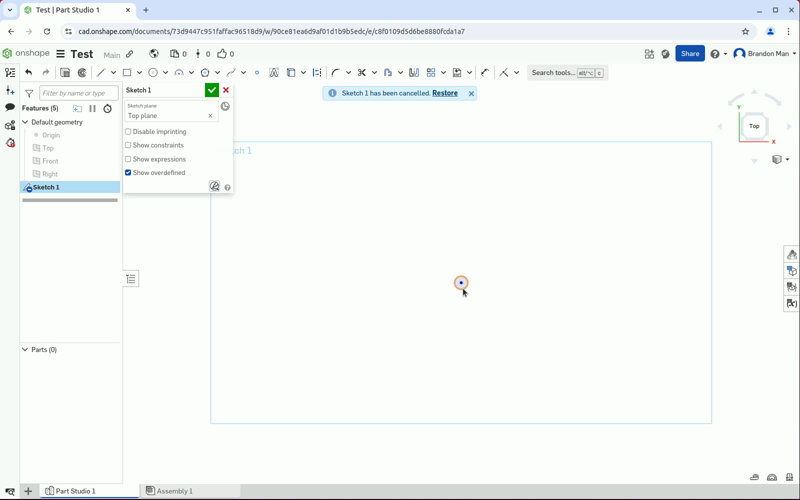
scroll(6)
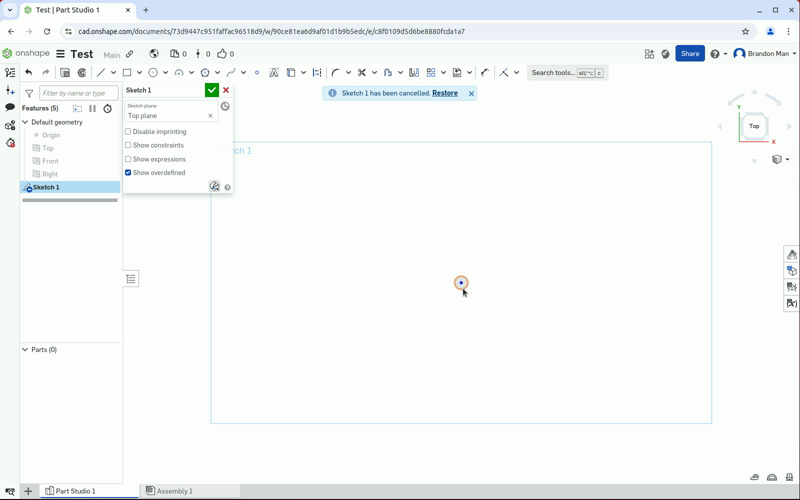
scroll(6)
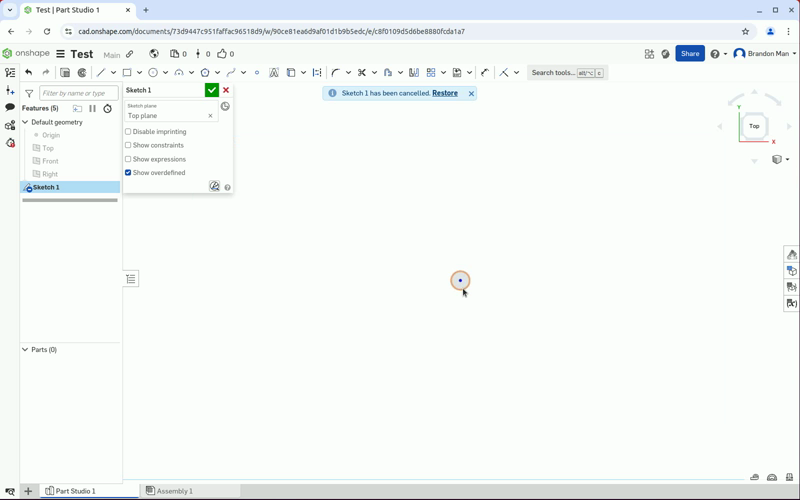
scroll(6)
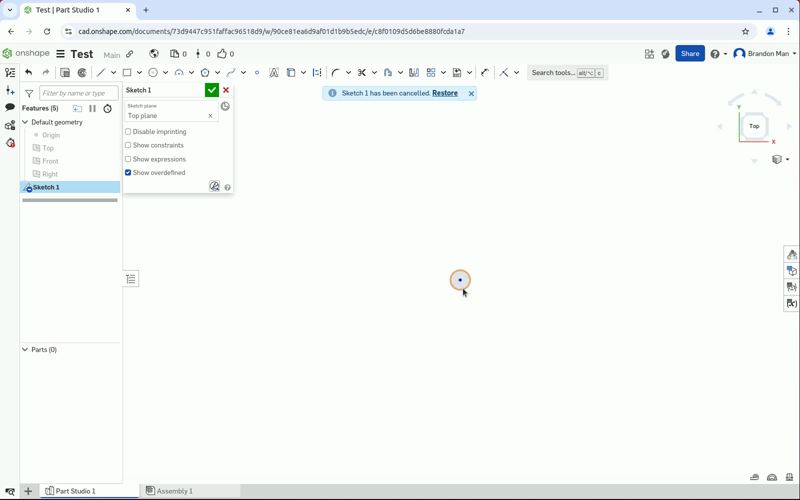
scroll(6)
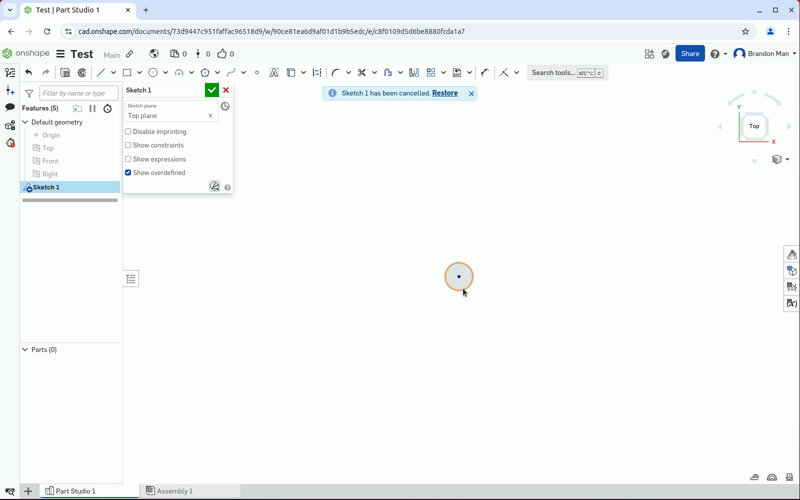
scroll(6)
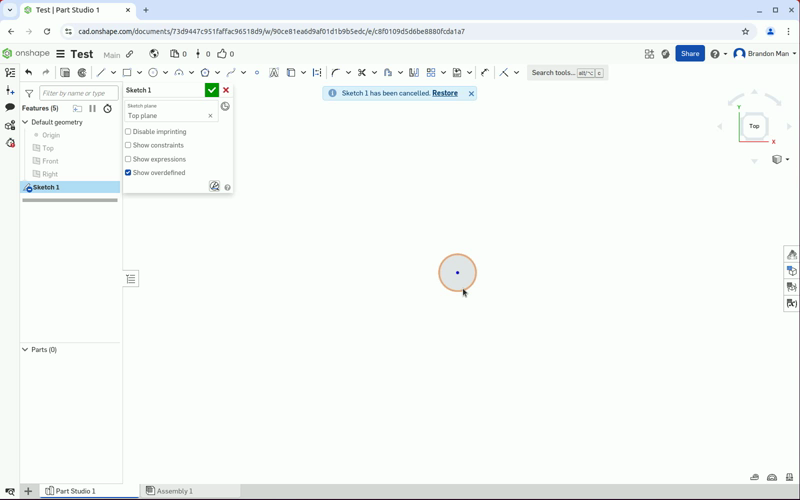
scroll(6)
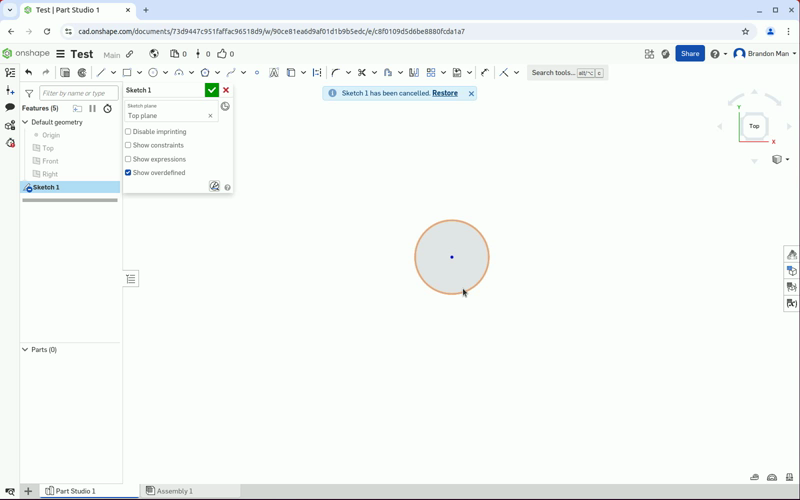
scroll(6)
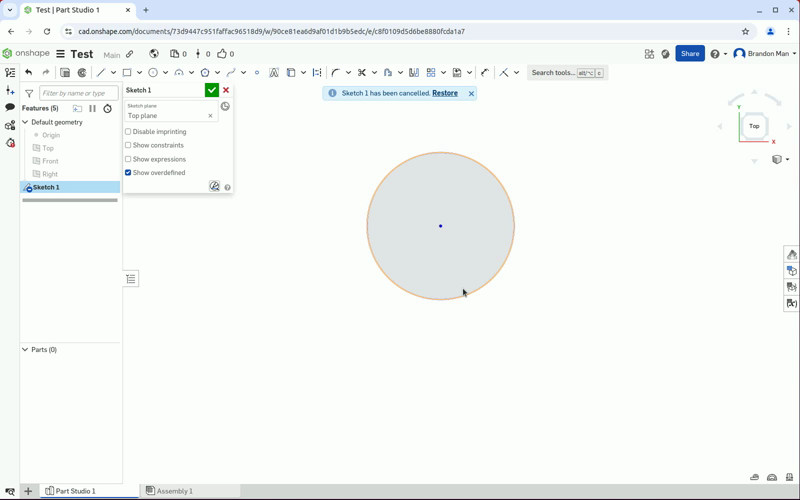
click(463, 288)
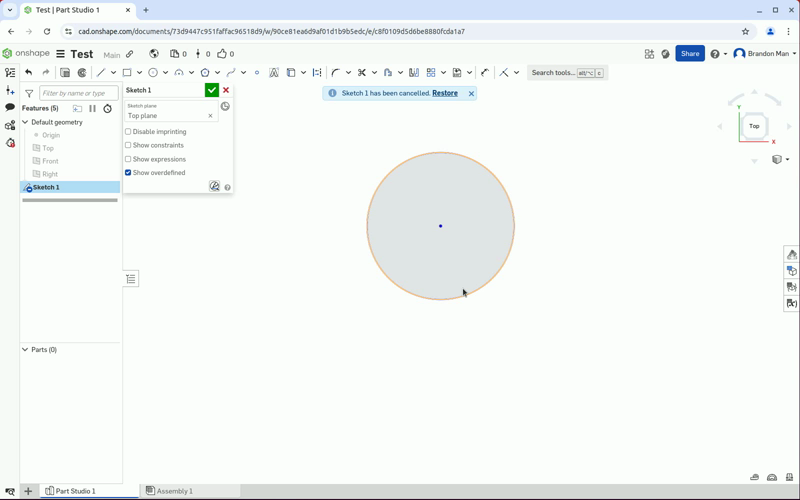
scroll(-6)
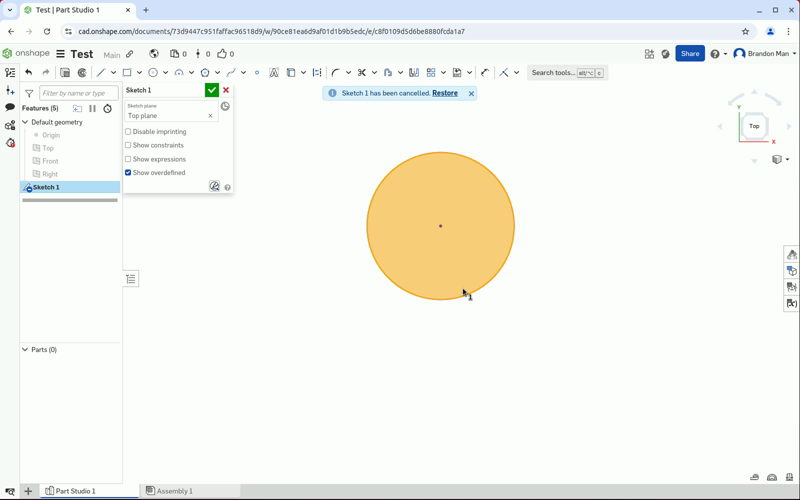
scroll(-6)
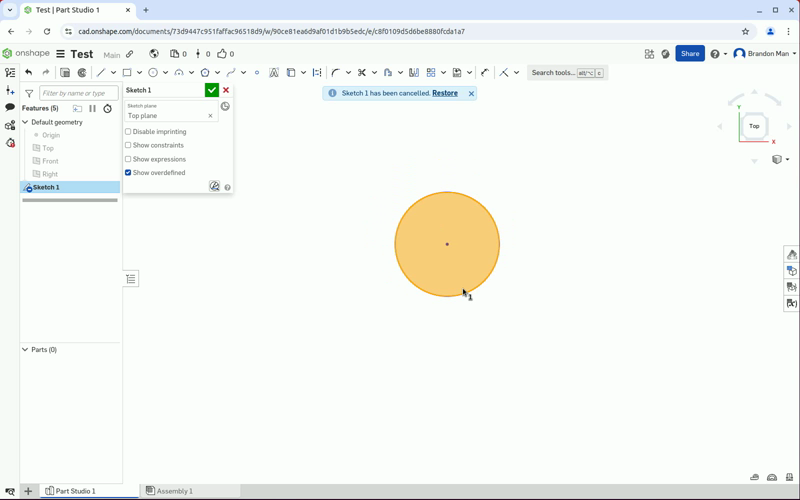
scroll(-6)
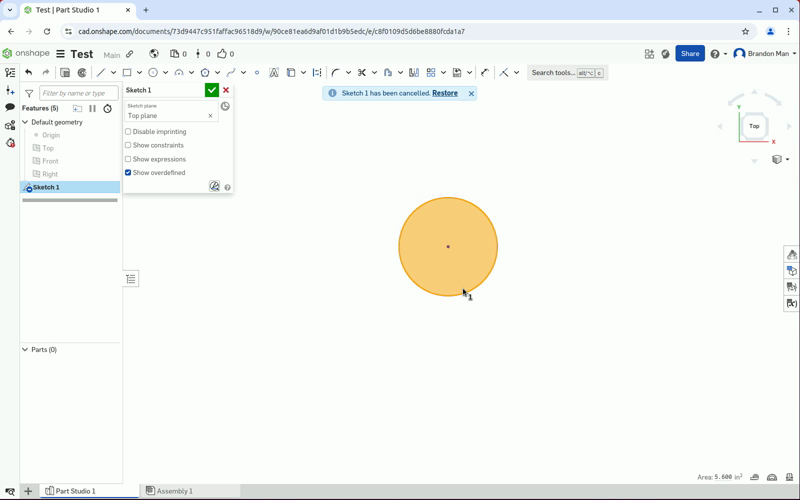
scroll(-6)
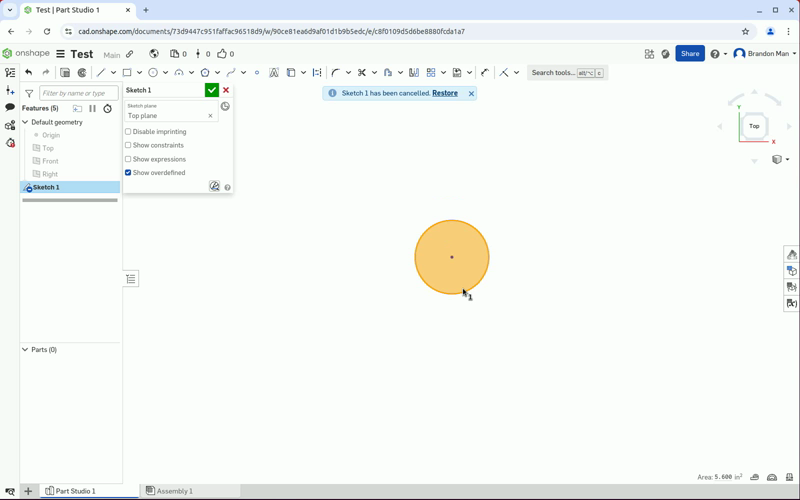
scroll(-6)
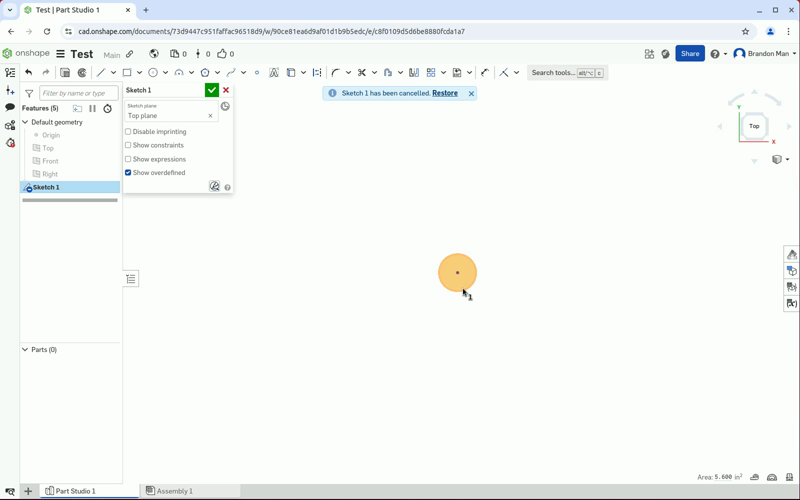
scroll(-6)
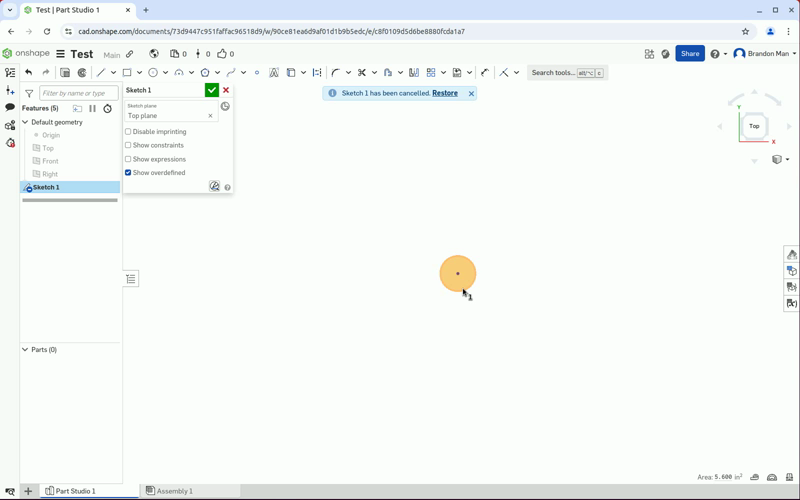
scroll(-6)
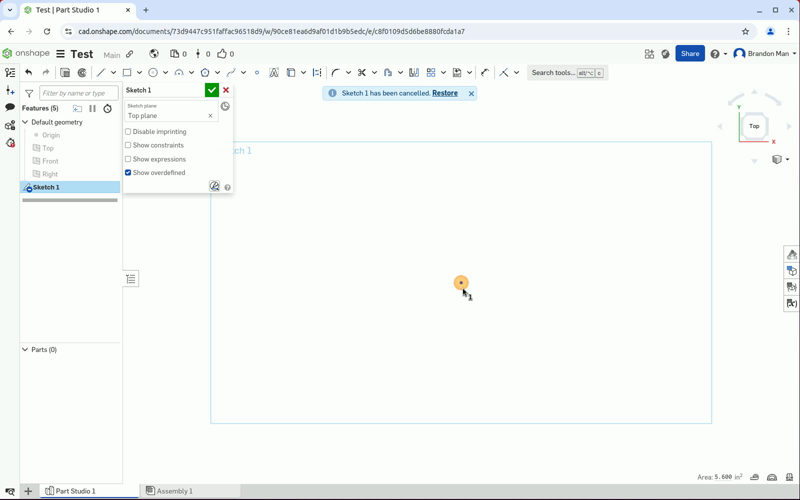
mouse_move(73, 352)
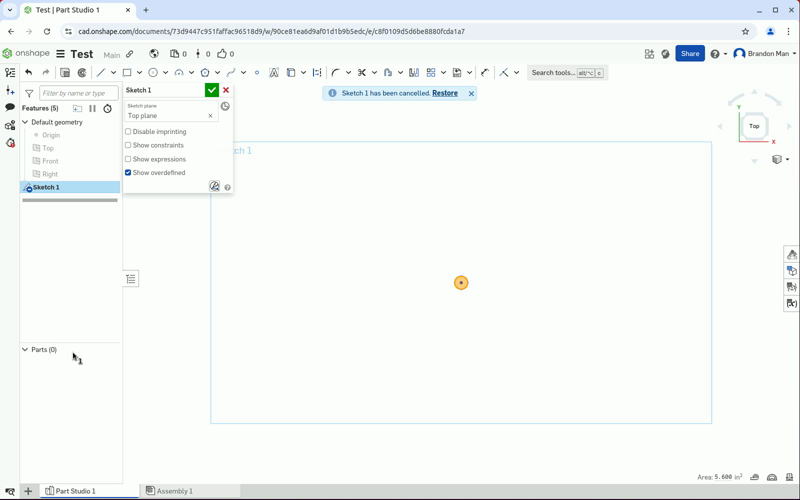
key(shift+y)
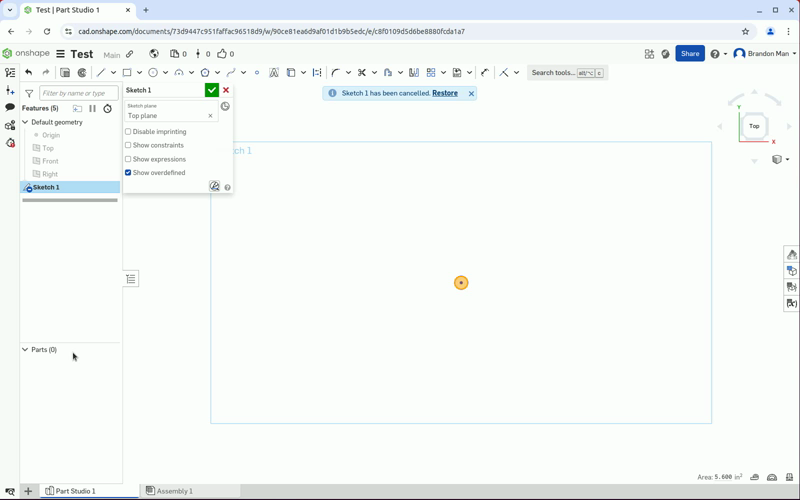
key(shift+e)
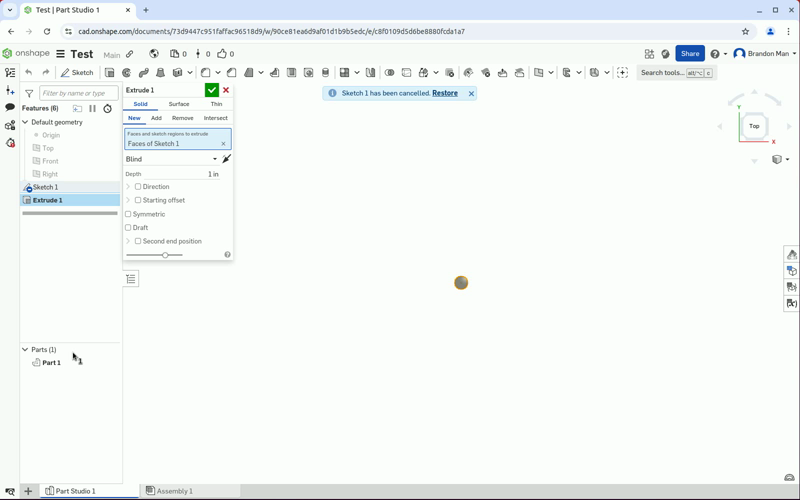
mouse_move(143, 106)
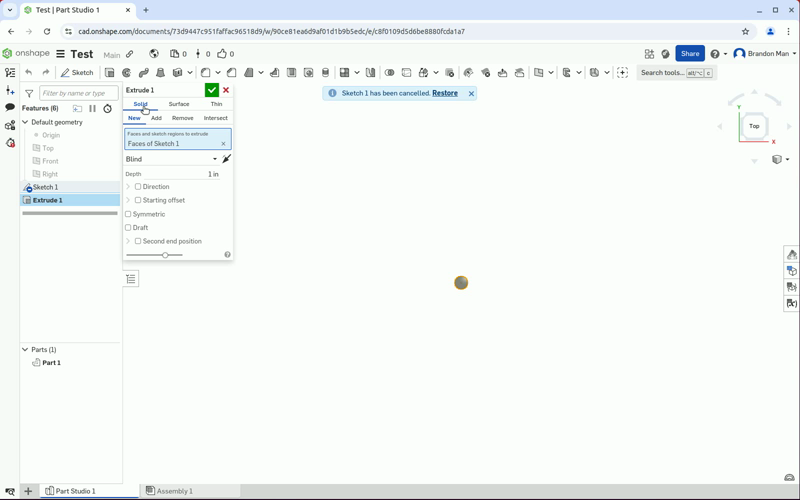
click(143, 106)
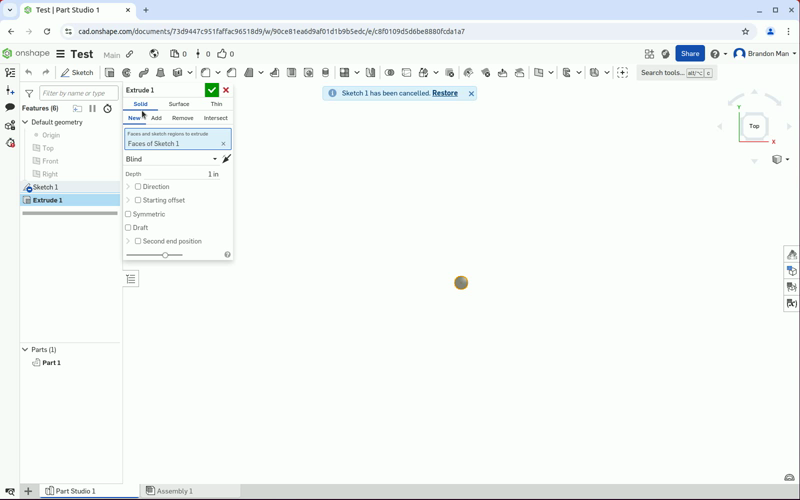
mouse_move(137, 120)
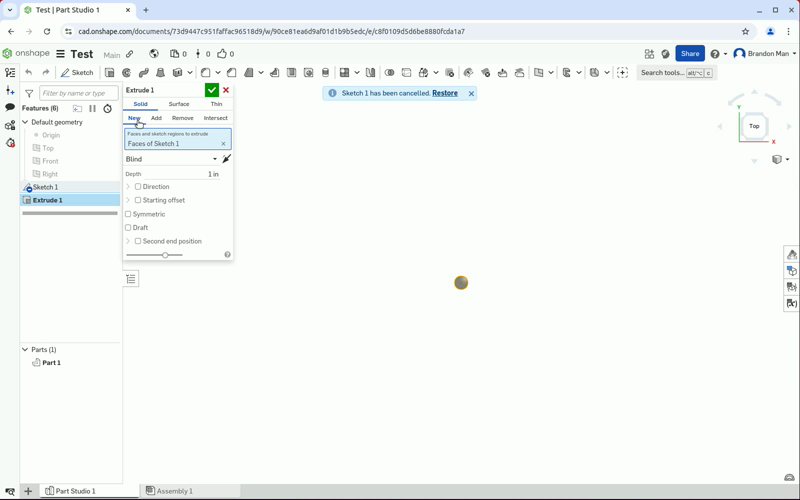
click(137, 120)
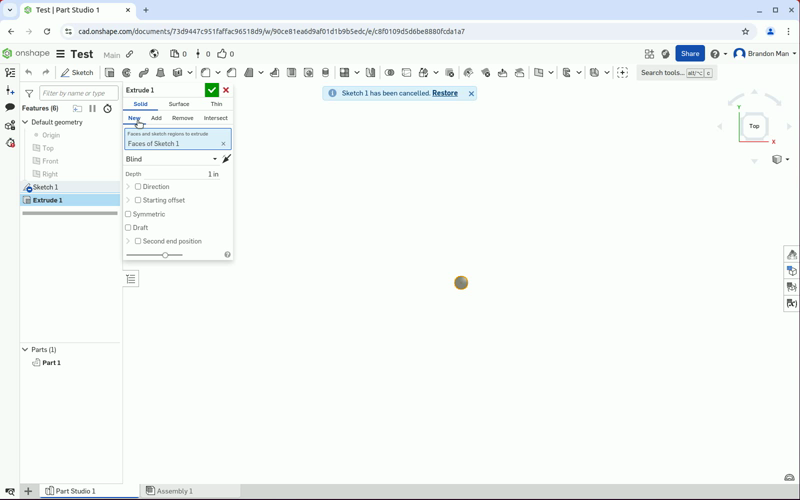
key(tab, 4)
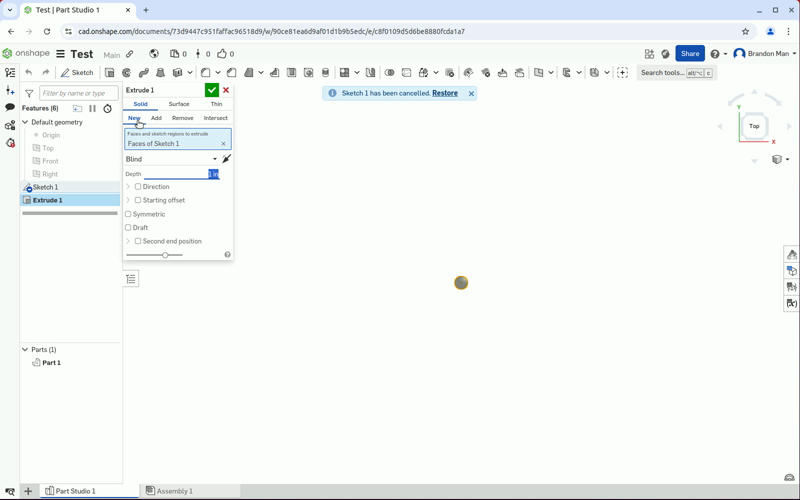
text(-23.108)
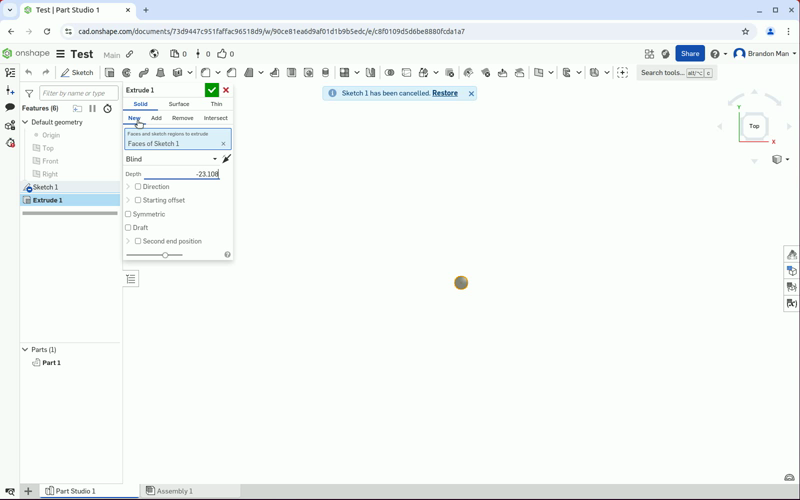
key(enter)
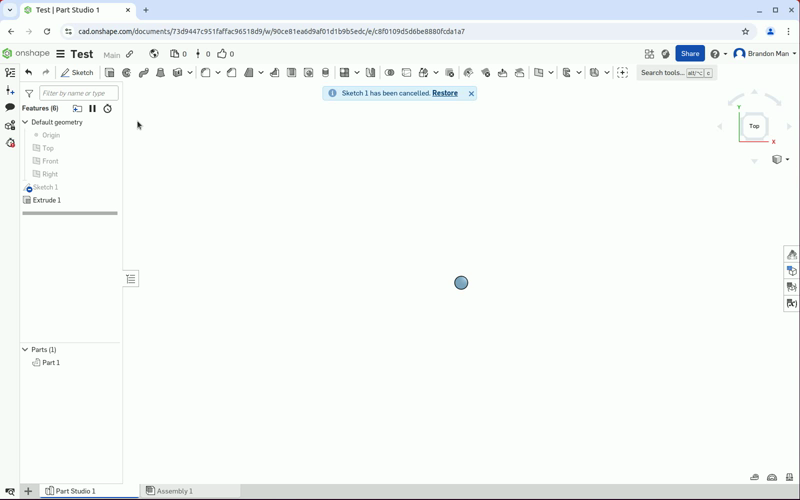
key(shift+h)
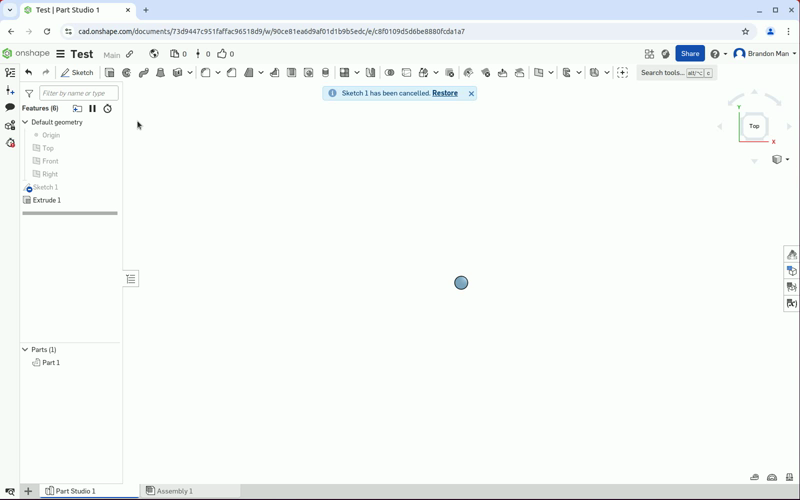
key(shift+h)
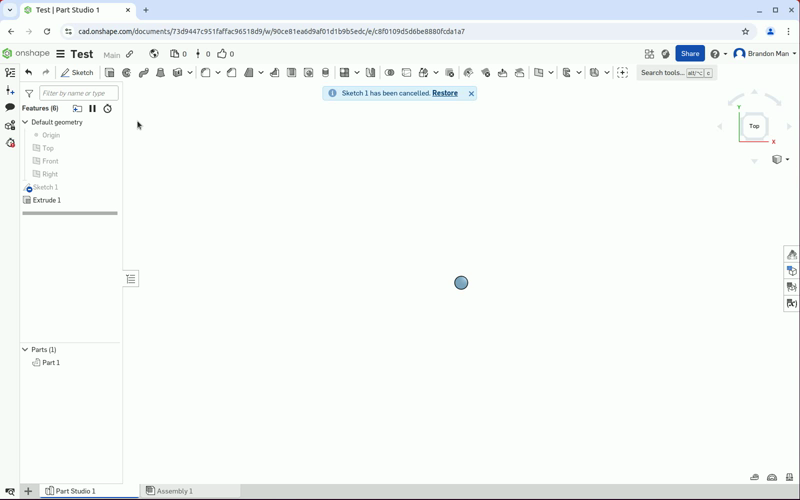
mouse_move(73, 189)
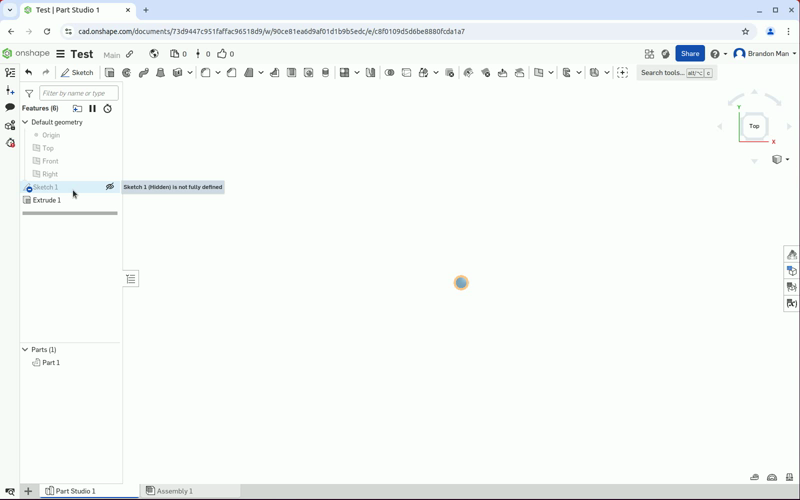
click(73, 189)
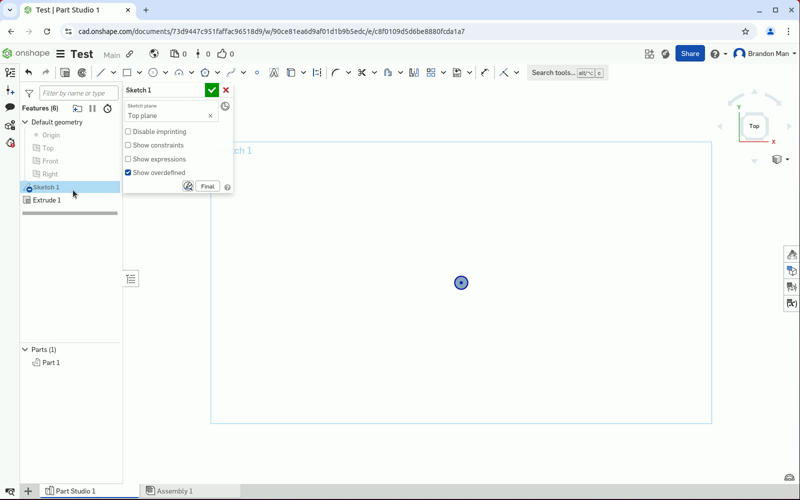
mouse_move(229, 92)
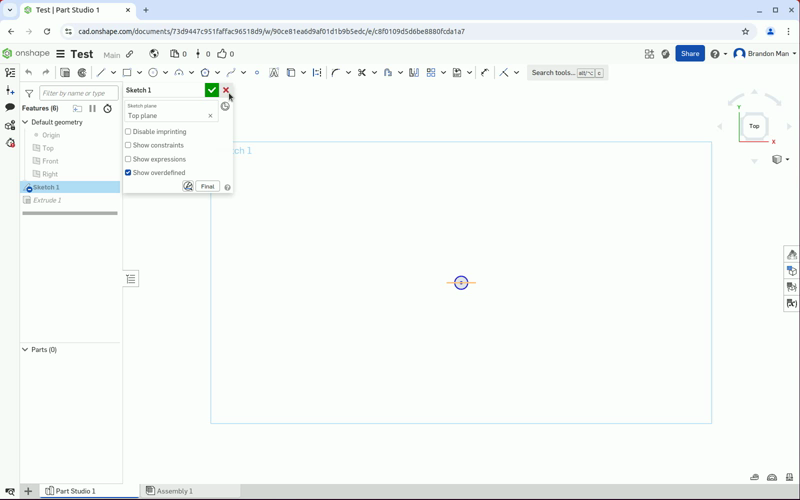
click(229, 92)
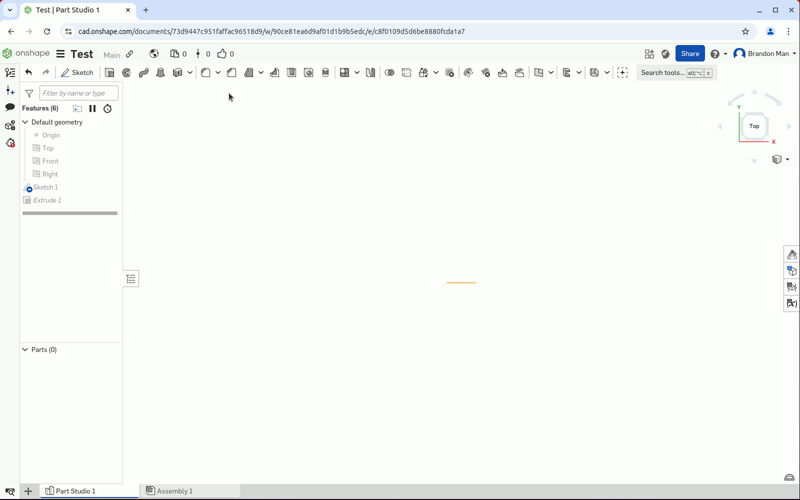
mouse_move(73, 352)
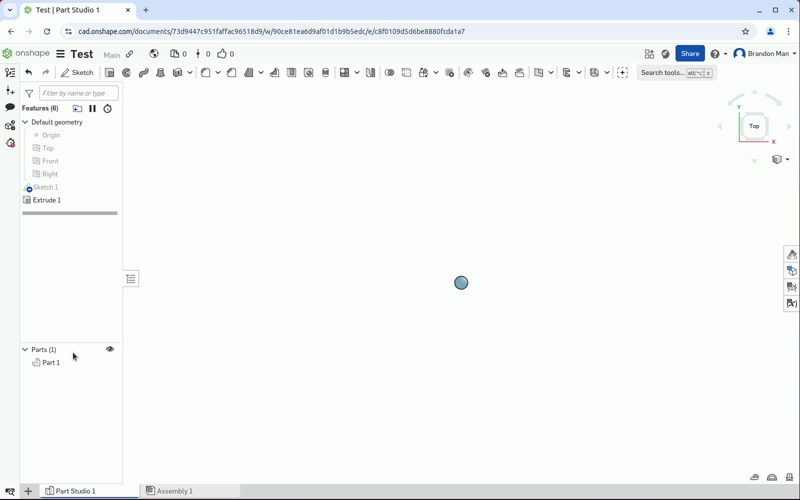
key(y)
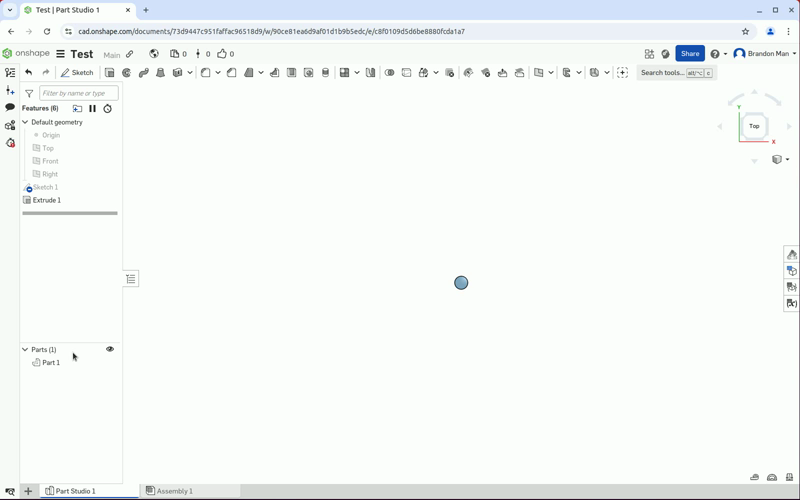
key(shift+p)
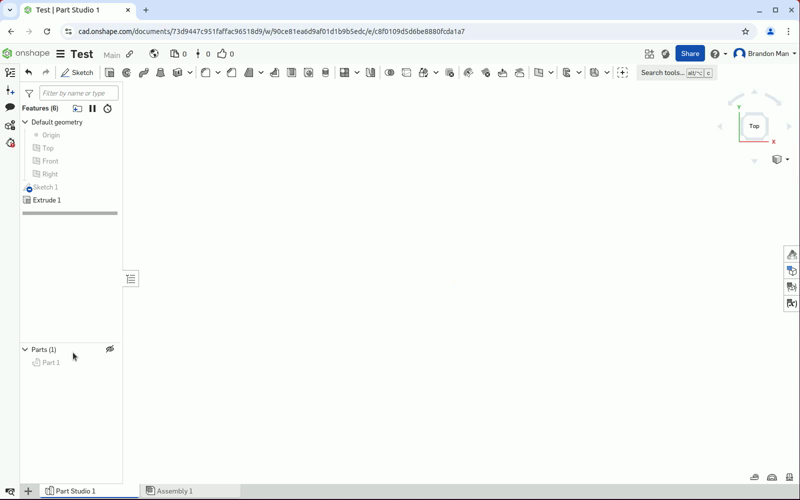
key(space)
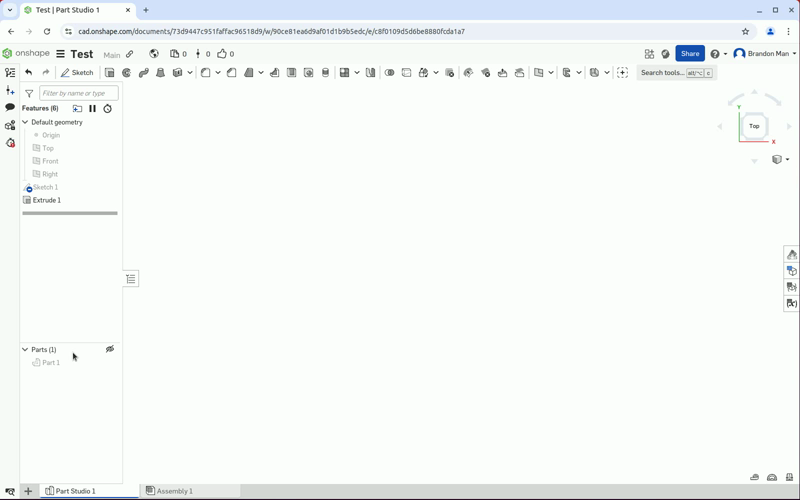
key_down(shift)
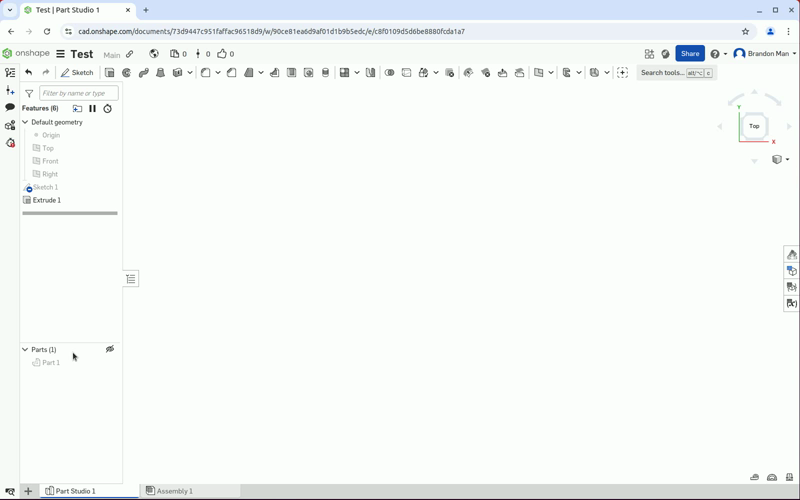
key(up)
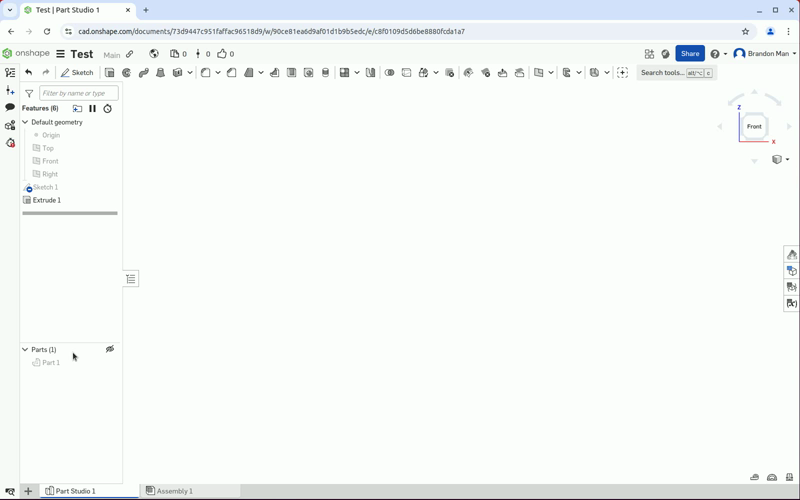
key_up(shift)
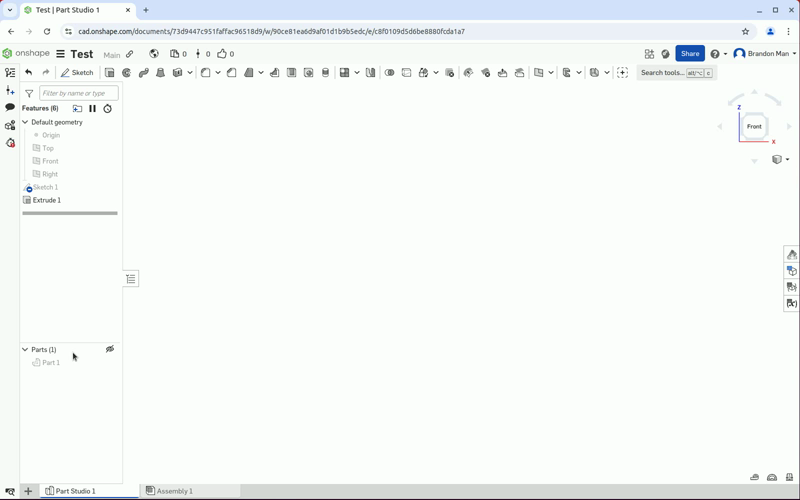
mouse_move(73, 352)
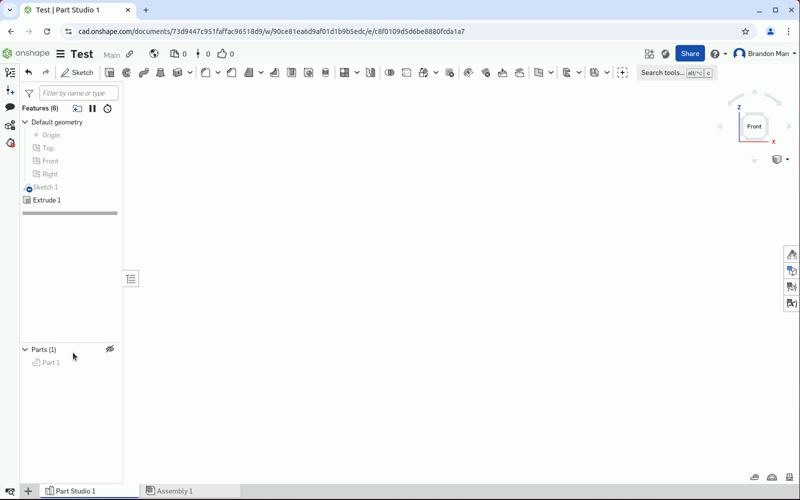
key(shift+y)
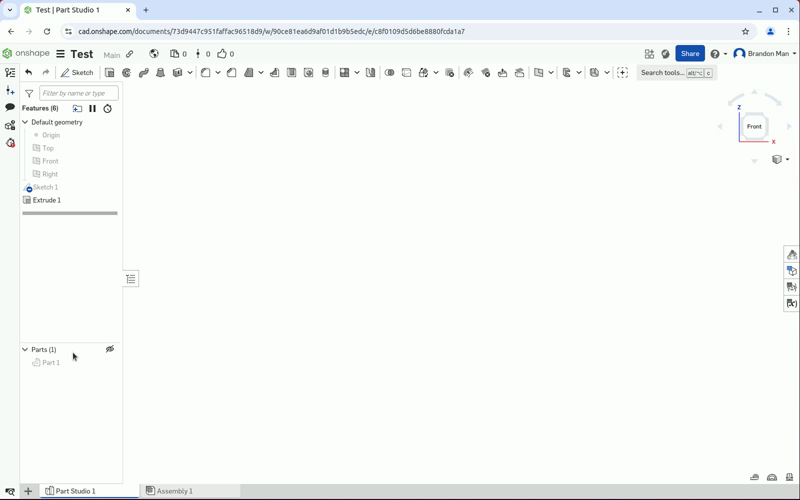
key(shift+s)
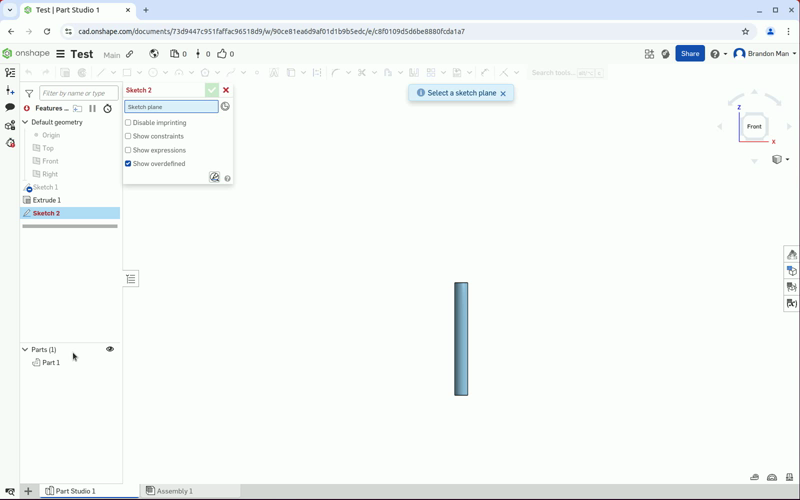
mouse_move(73, 163)
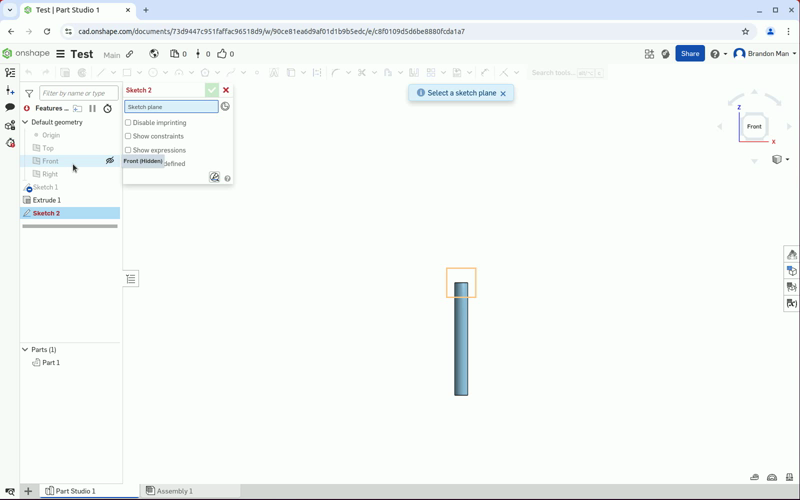
click(73, 163)
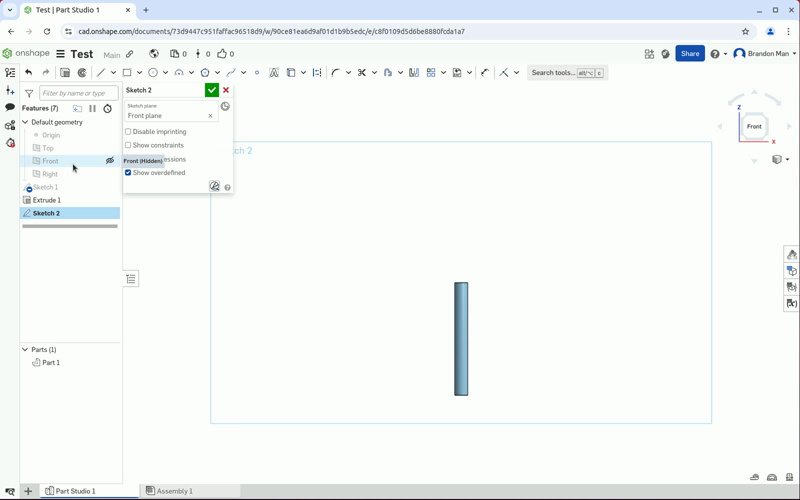
mouse_move(73, 352)
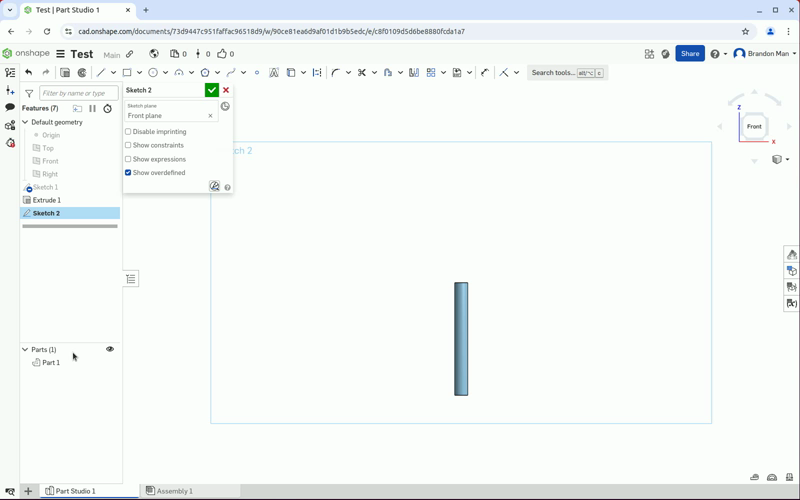
key(y)
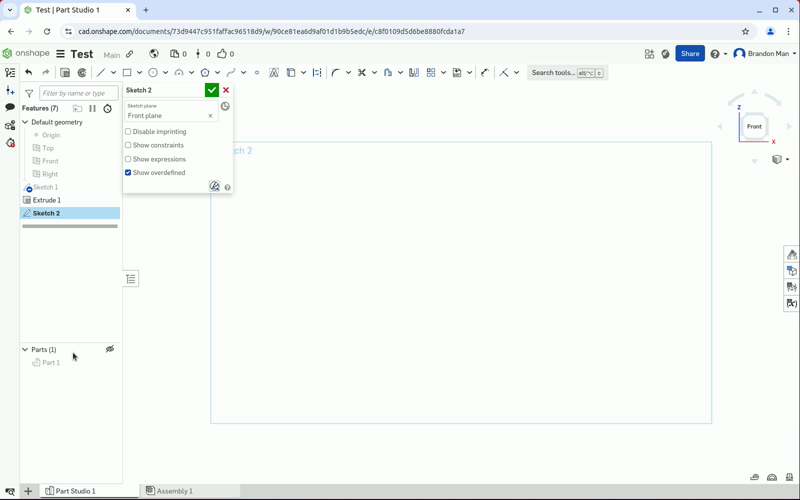
key(c)
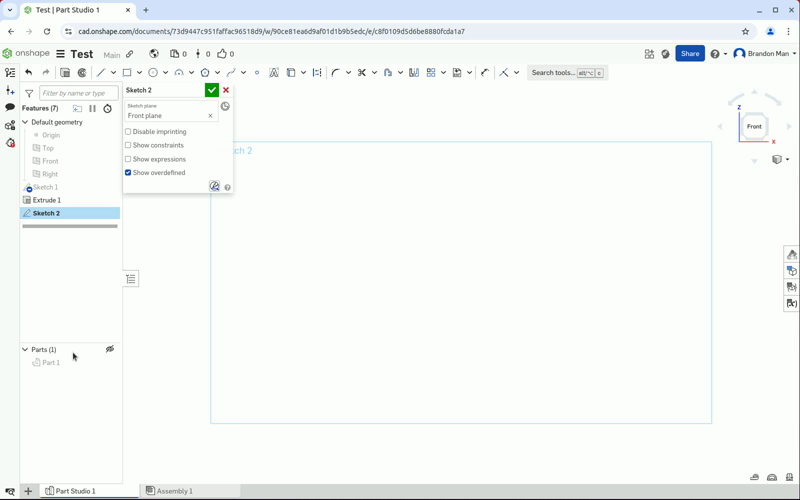
key_down(shift)
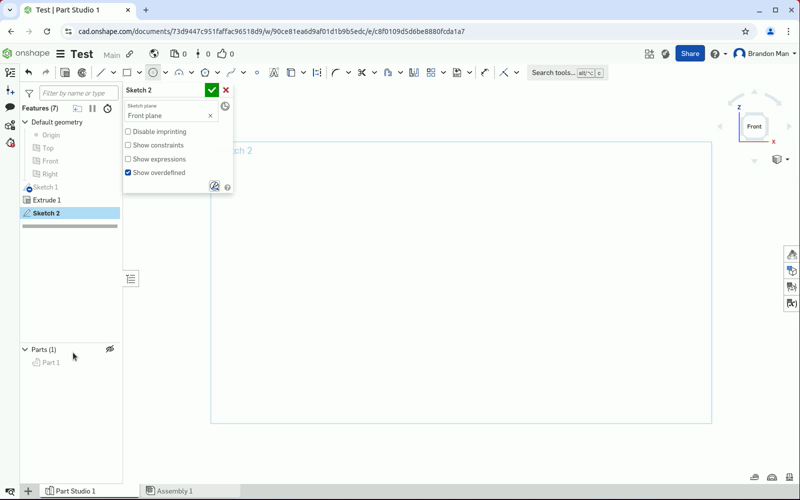
mouse_move(461, 282)
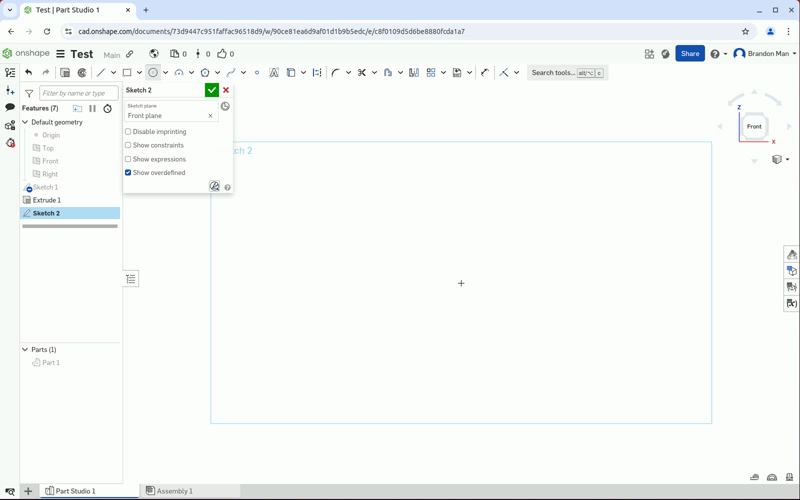
click(461, 282)
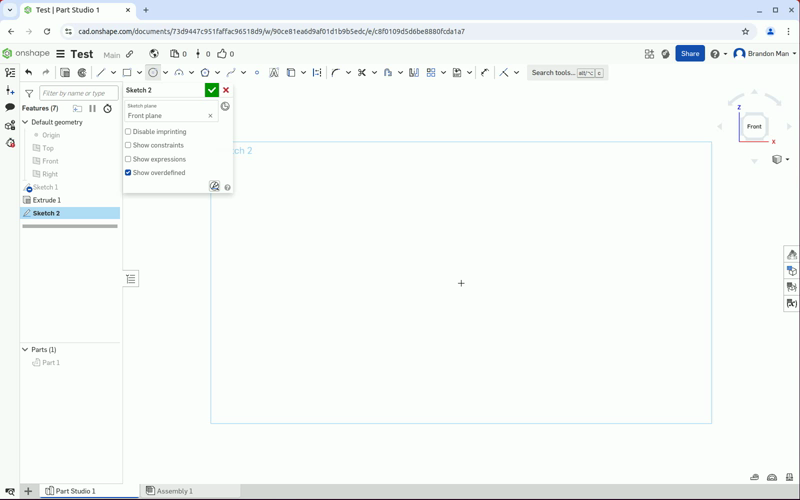
key_up(shift)
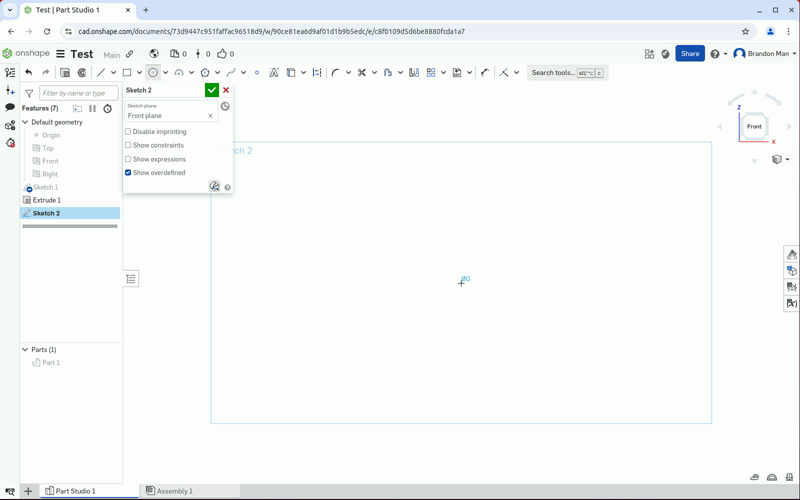
mouse_move(467, 282)
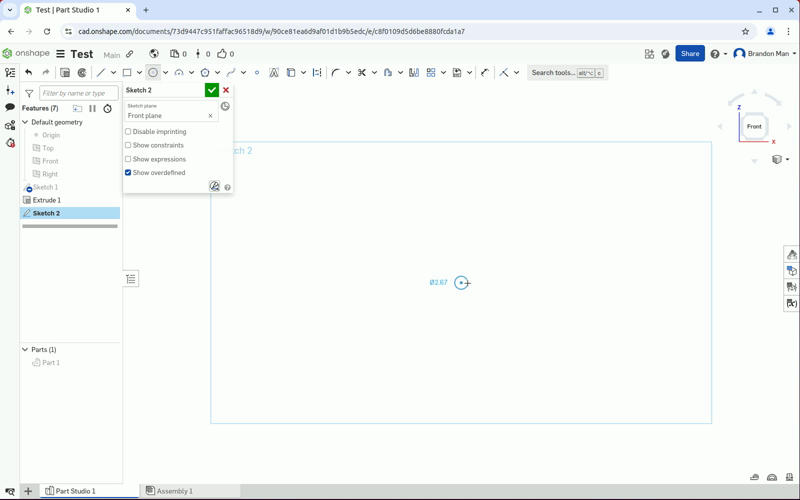
click(467, 282)
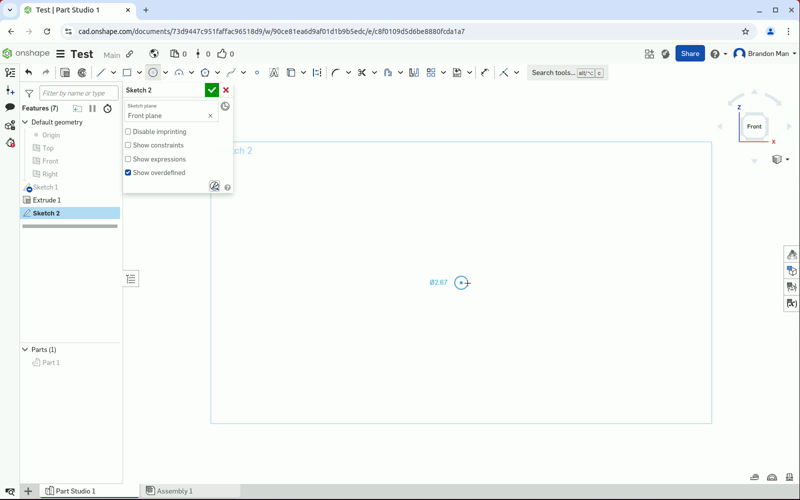
key(esc)
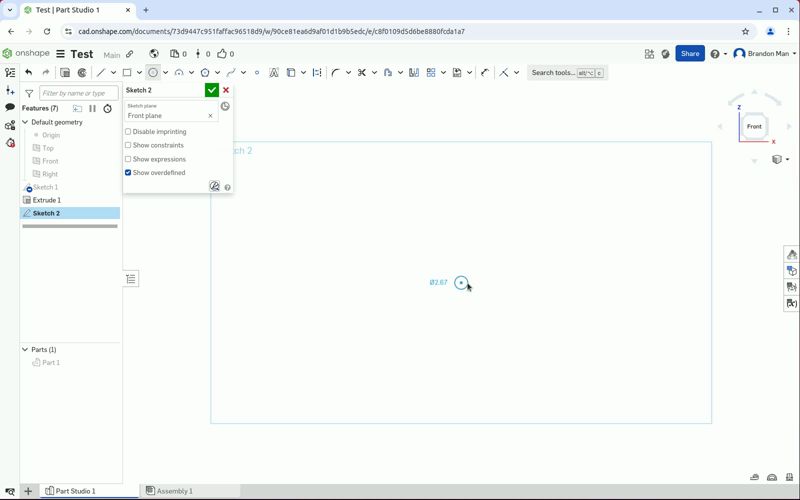
mouse_move(456, 279)
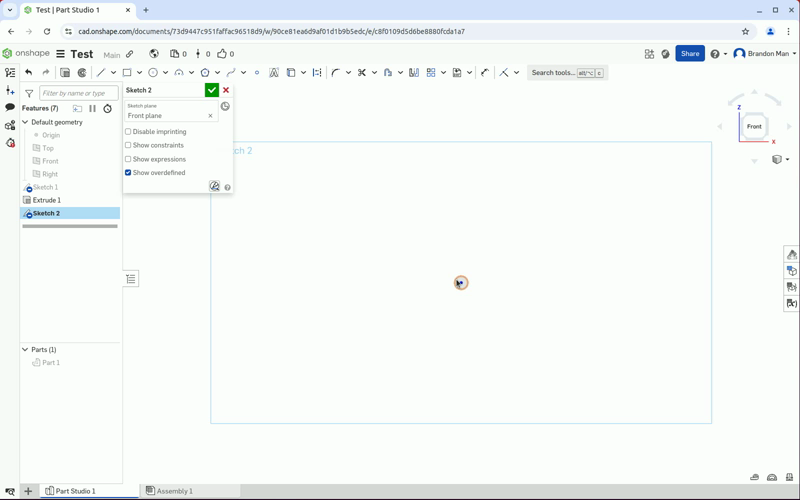
scroll(6)
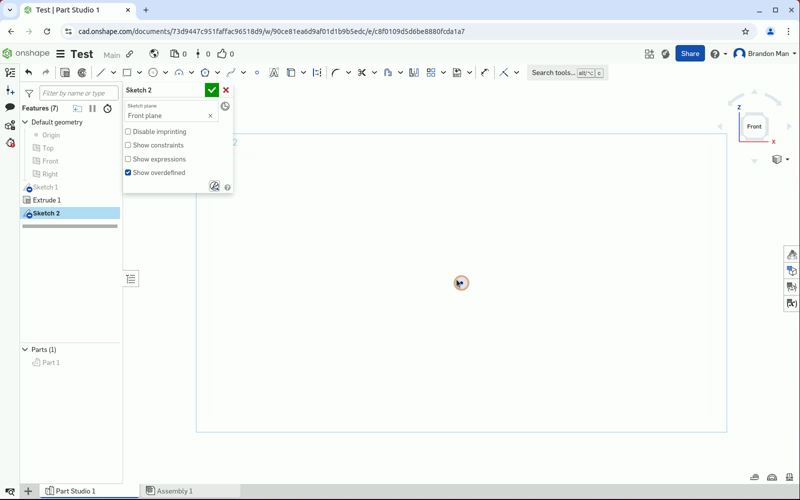
scroll(6)
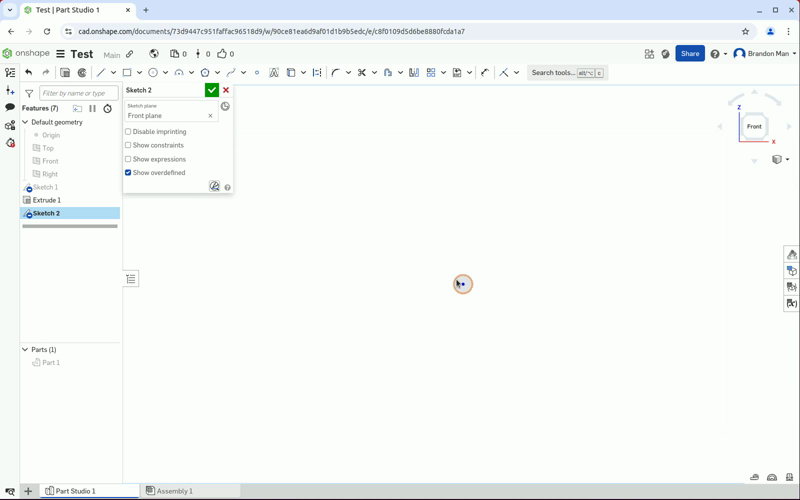
scroll(6)
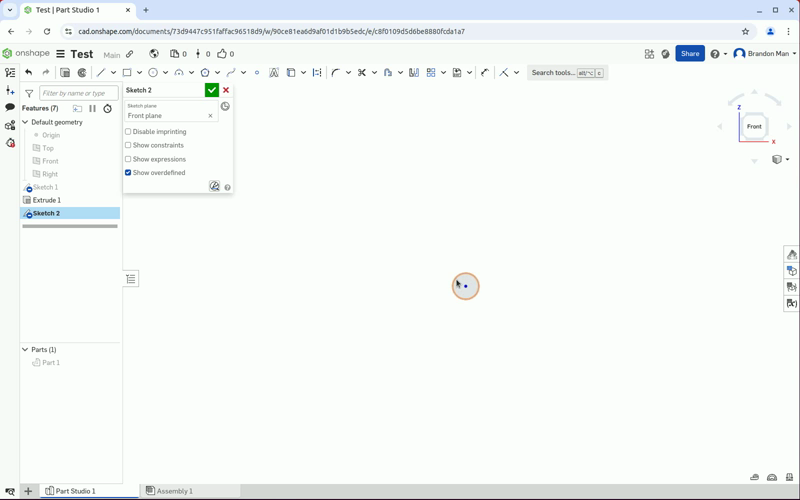
scroll(6)
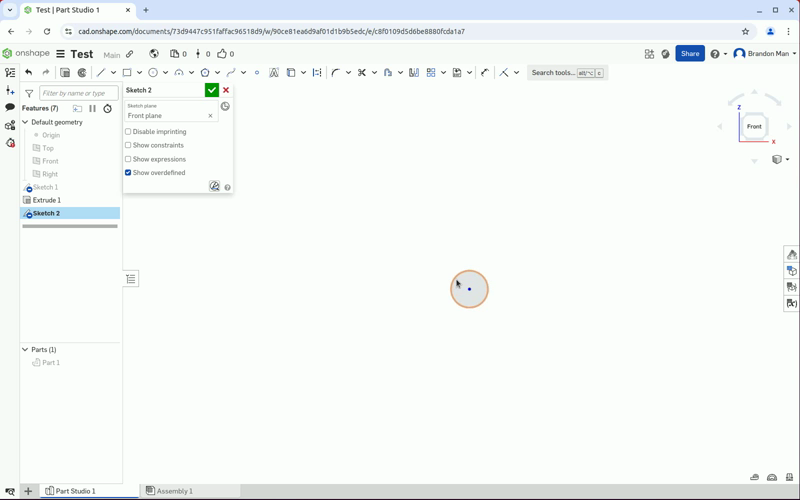
scroll(6)
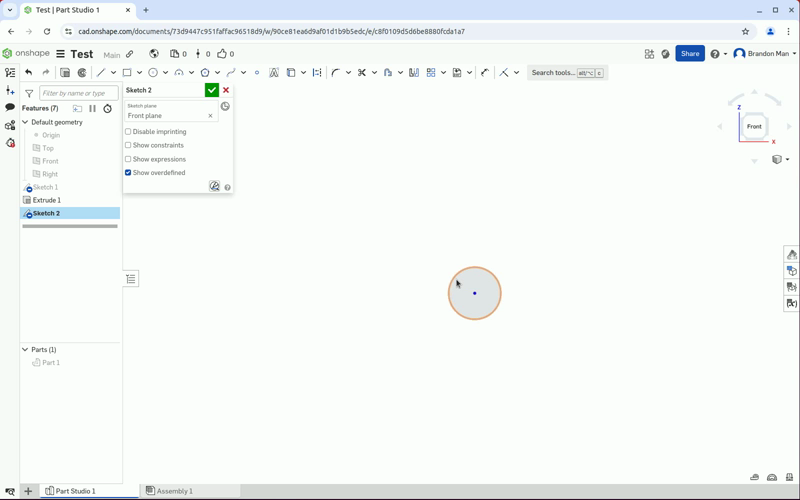
scroll(6)
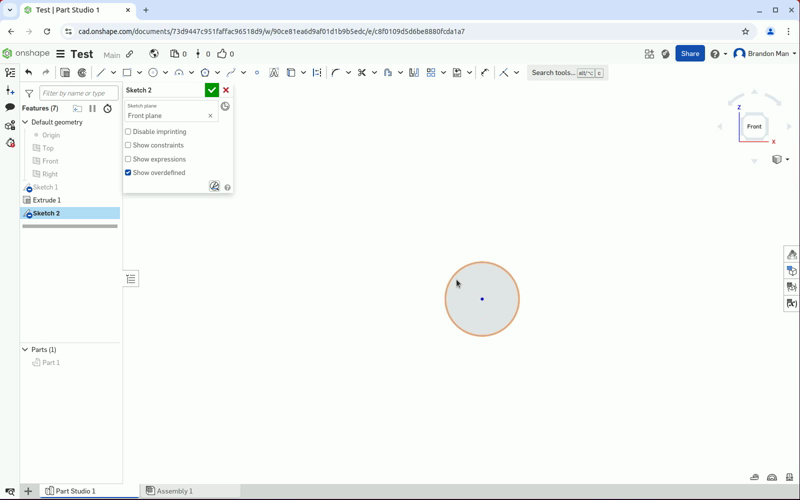
scroll(6)
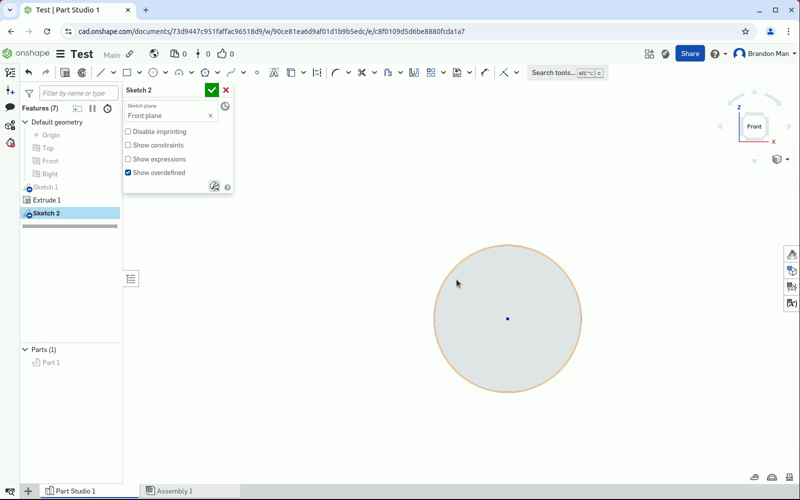
click(456, 279)
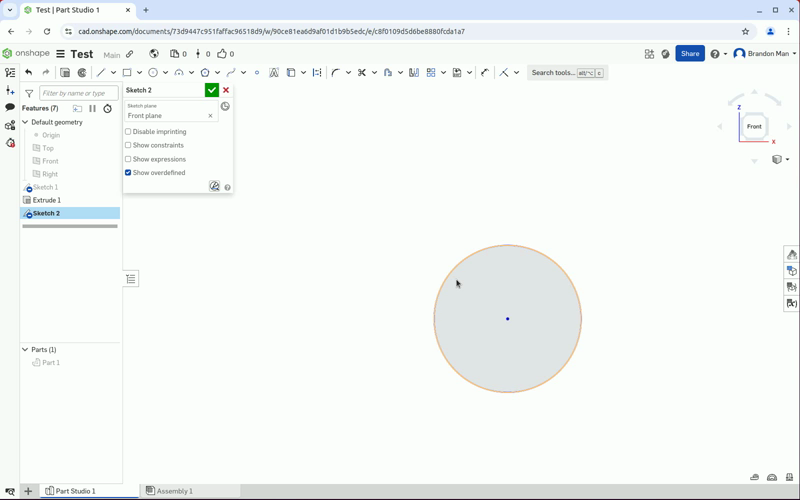
scroll(-6)
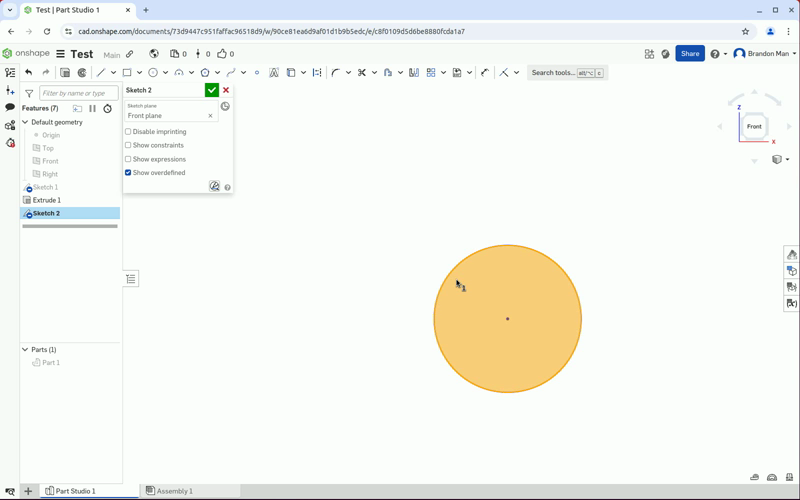
scroll(-6)
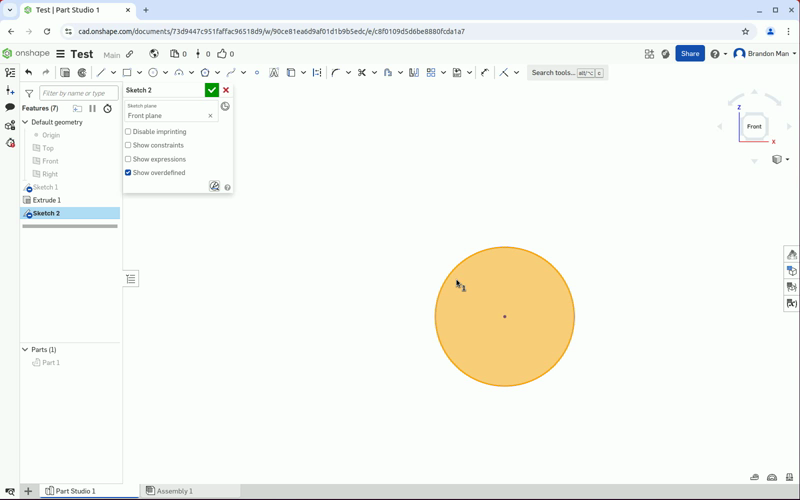
scroll(-6)
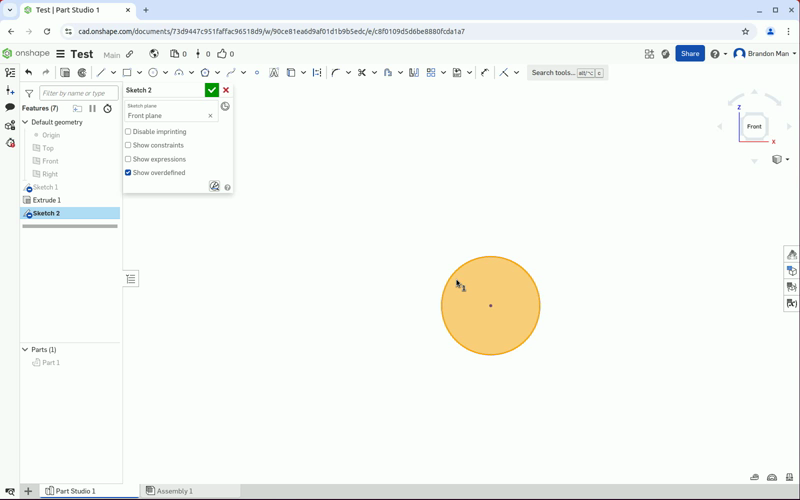
scroll(-6)
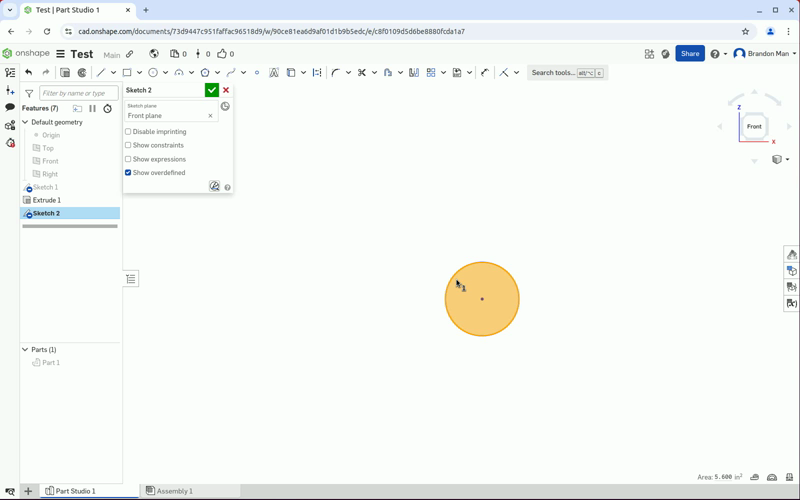
scroll(-6)
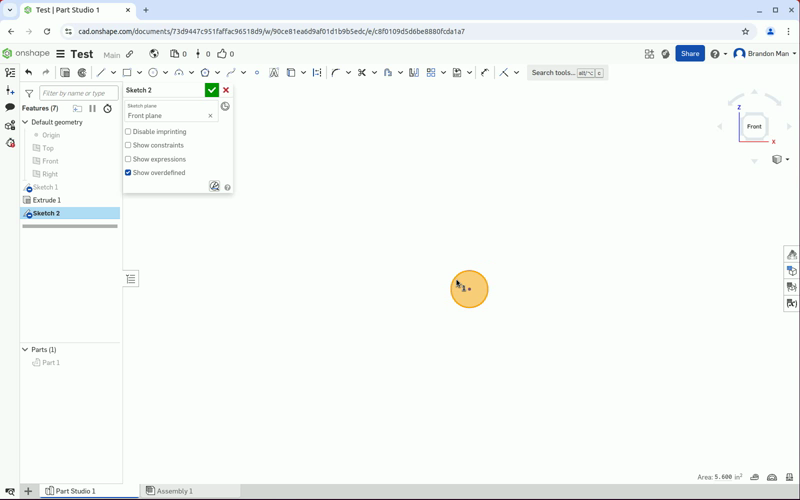
scroll(-6)
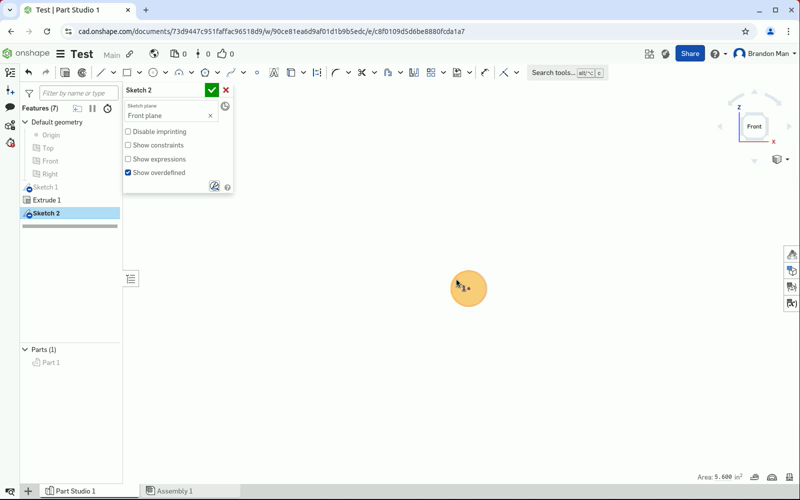
scroll(-6)
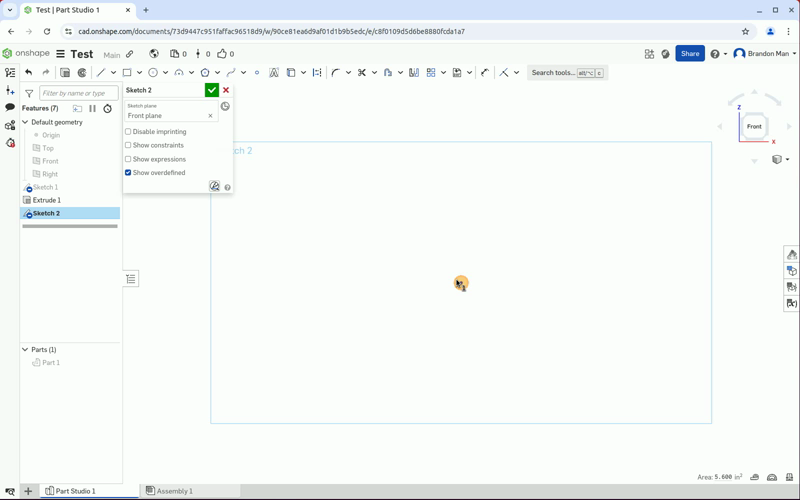
mouse_move(73, 352)
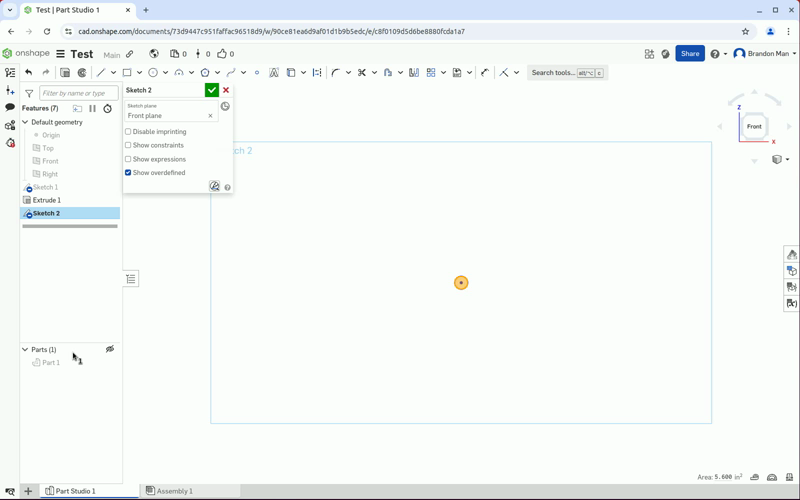
key(shift+y)
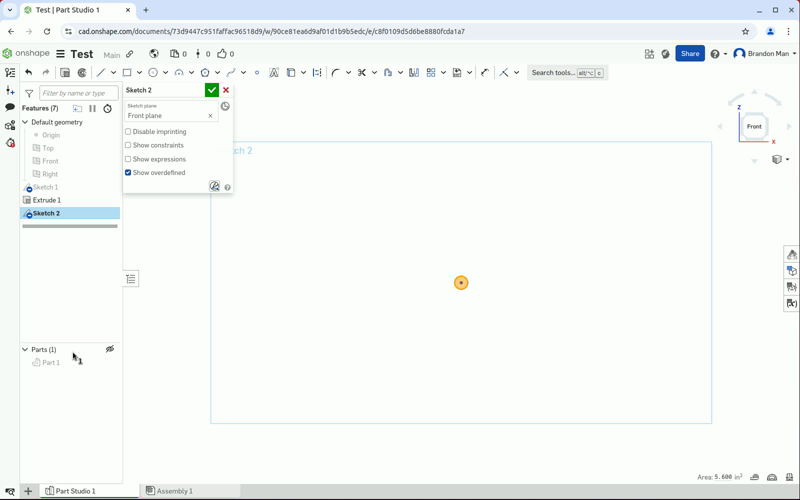
key(shift+e)
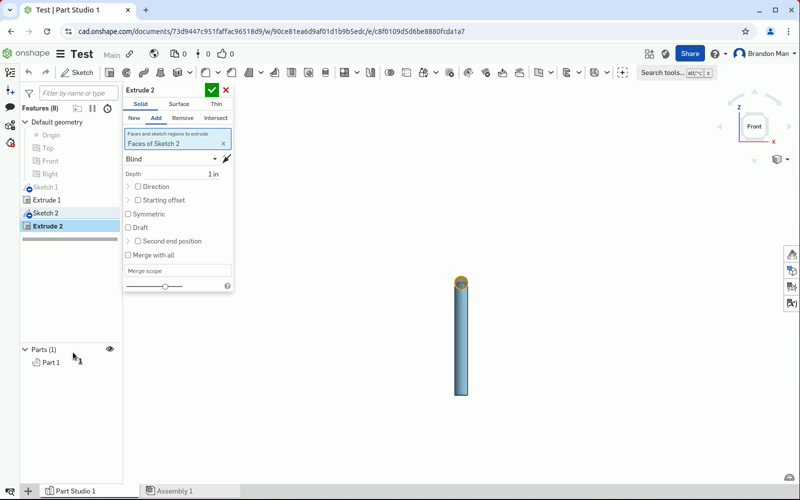
mouse_move(143, 106)
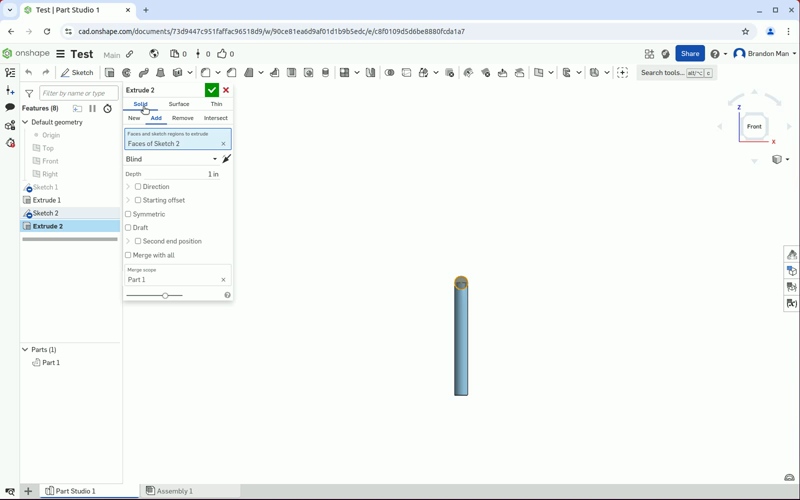
click(143, 106)
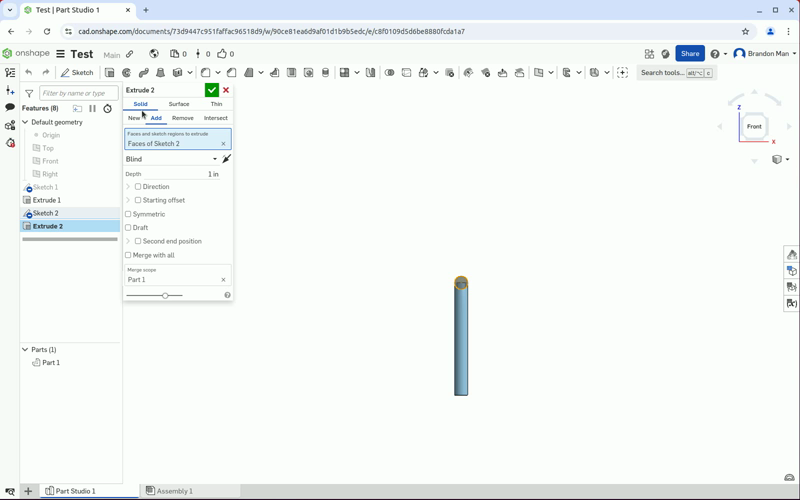
mouse_move(137, 120)
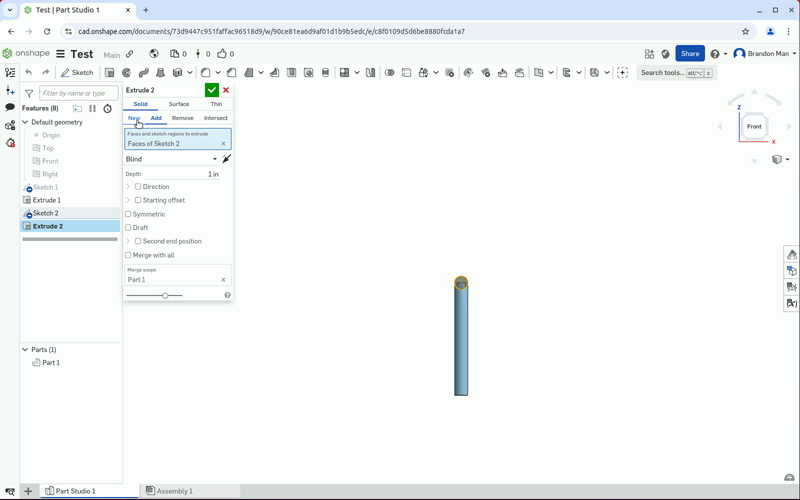
click(137, 120)
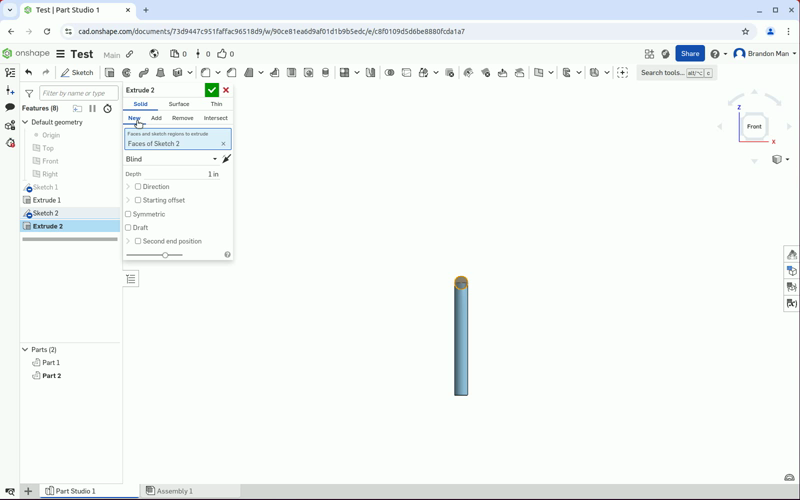
key(tab, 4)
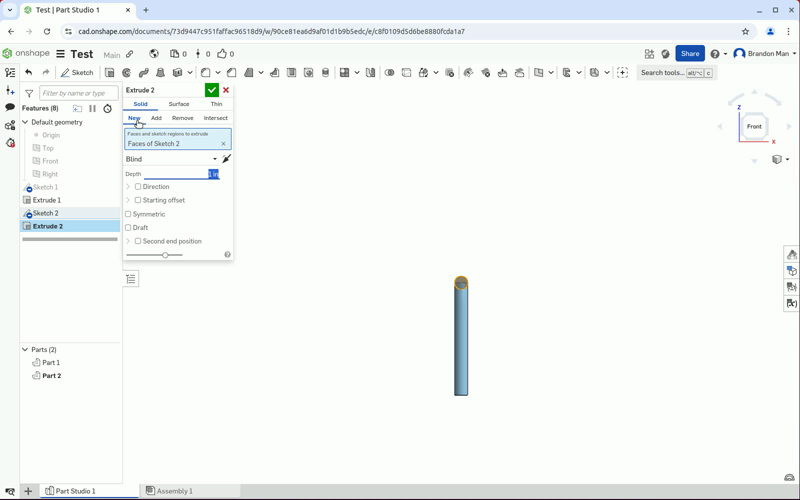
text(-11.554)
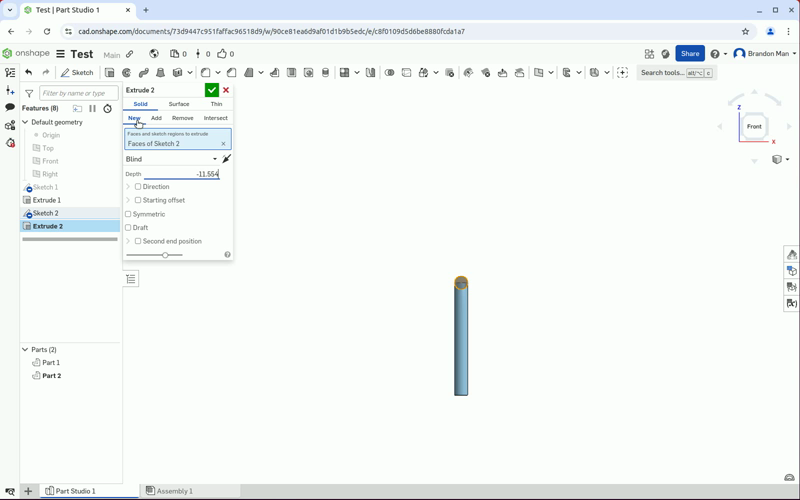
key(enter)
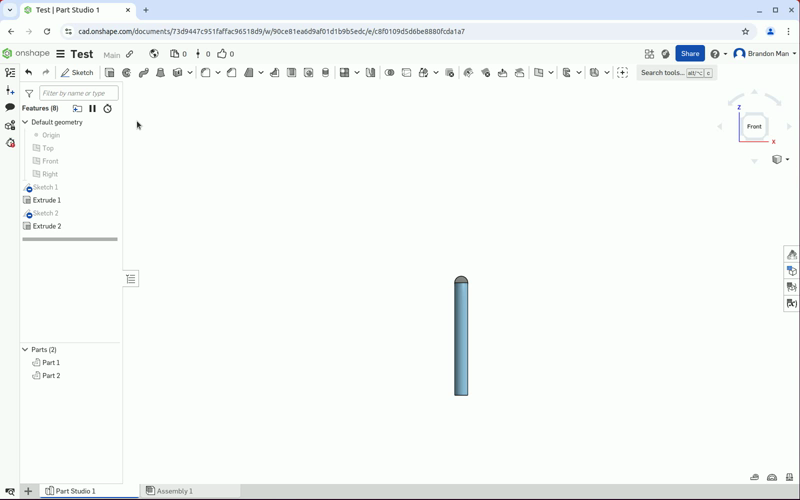
key(shift+h)
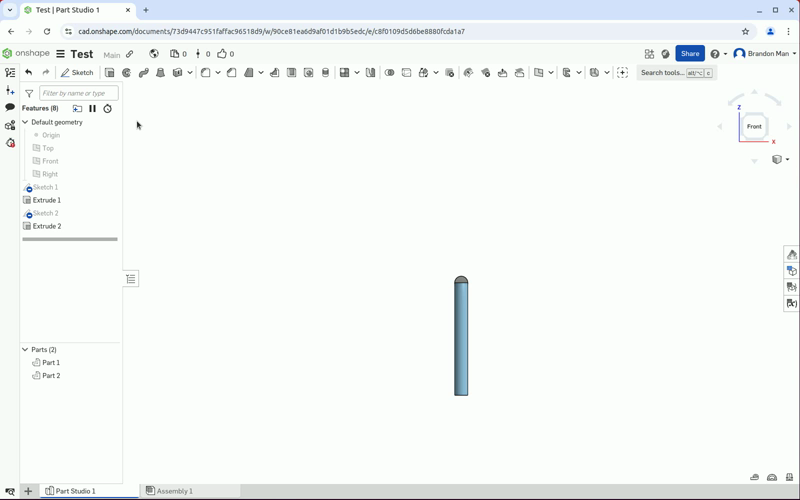
key(shift+h)
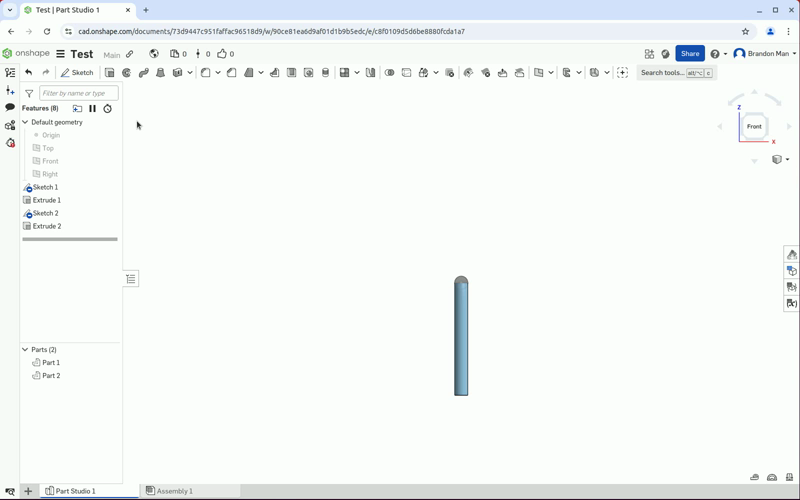
key(shift+7)
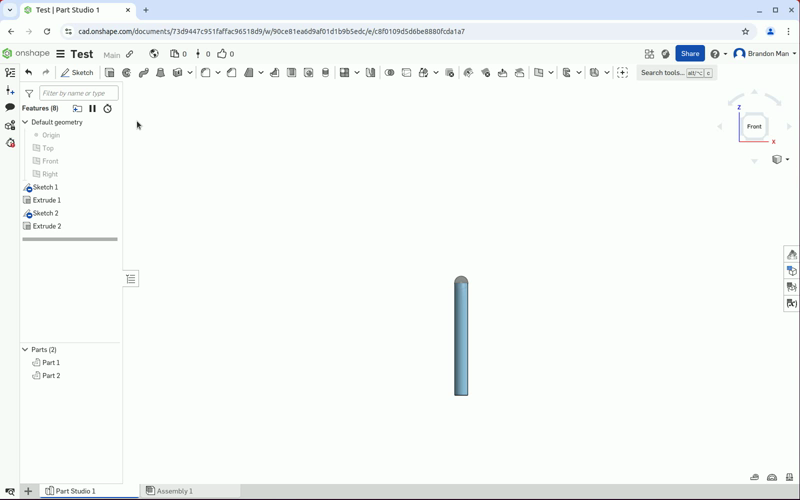
key(left, 2)
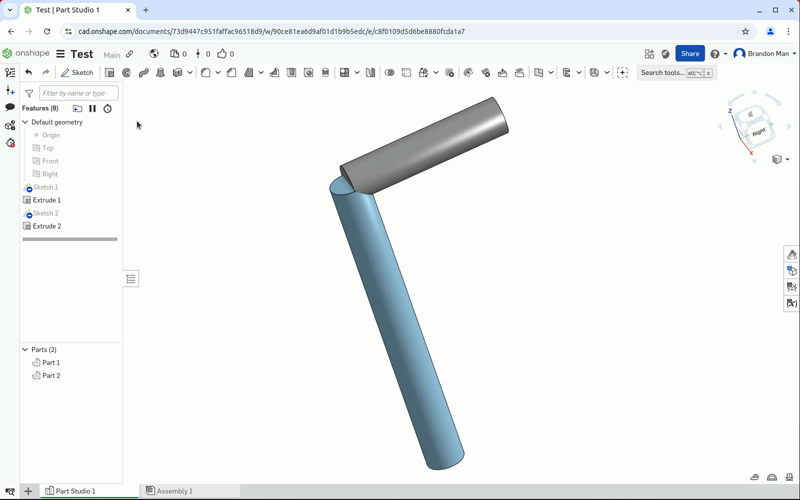
key(down, 2)
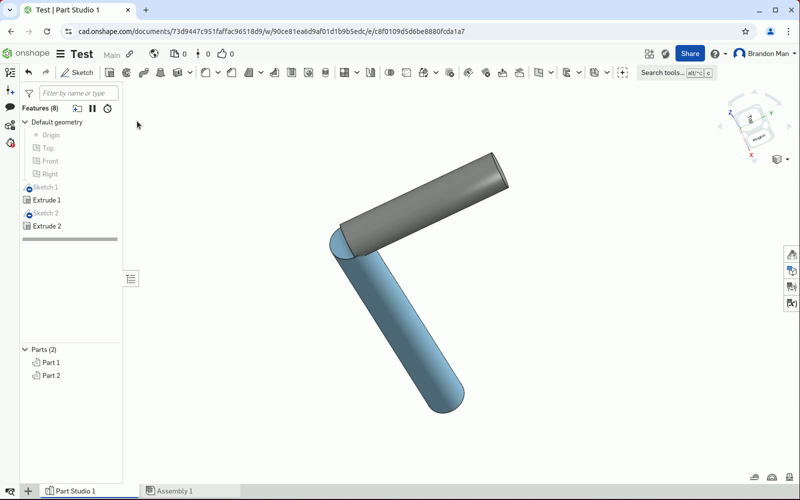
key(up, 2)
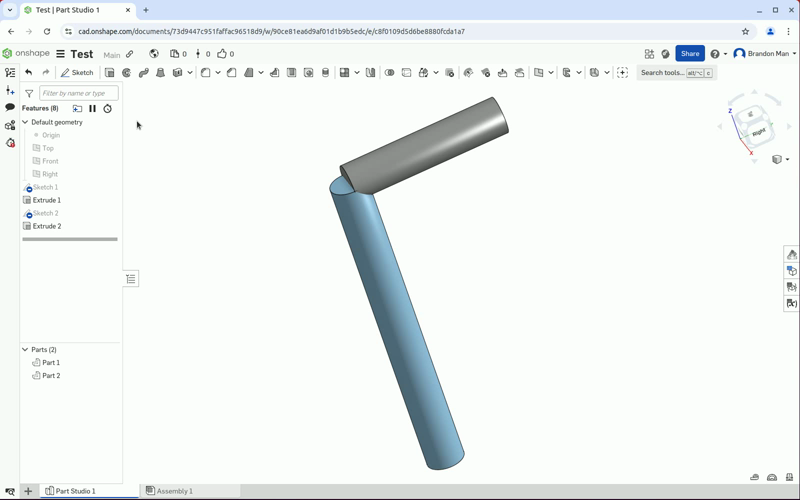
key(right, 2)
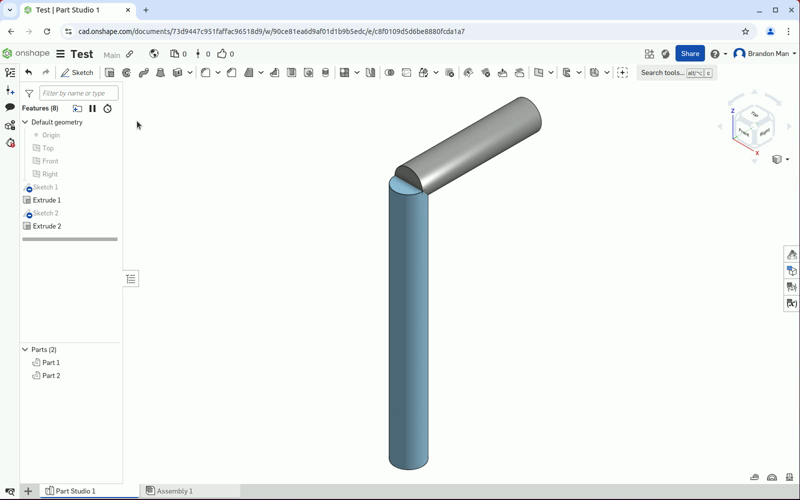
mouse_move(73, 189)
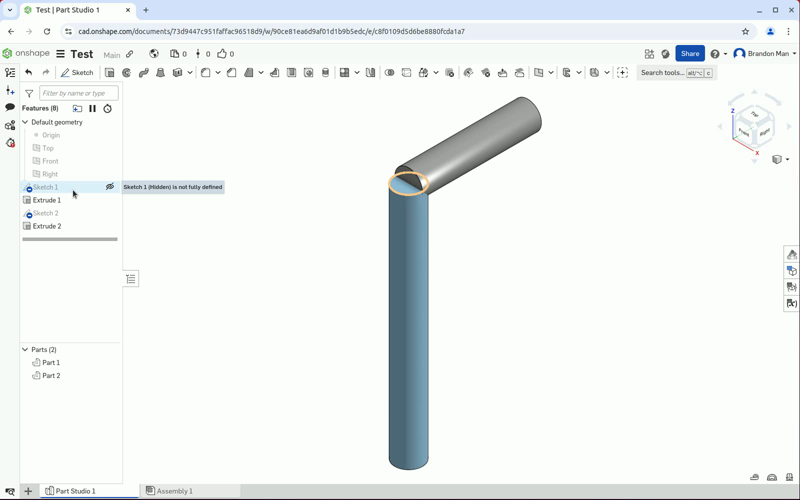
click(73, 189)